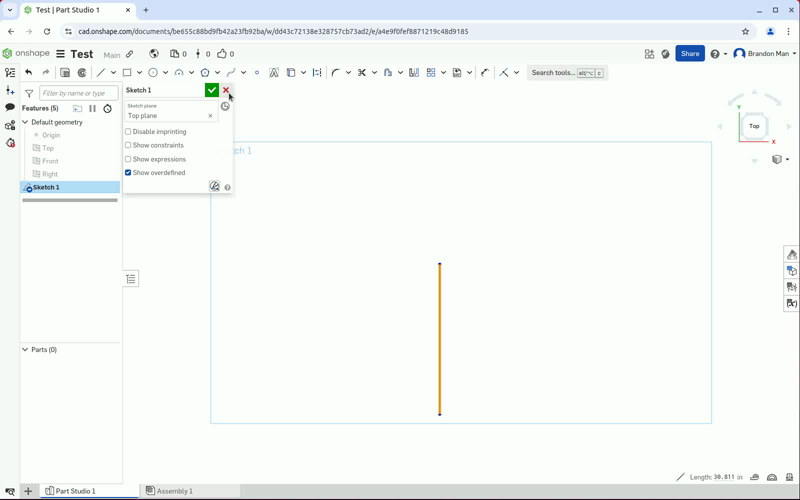
key(shift+h)
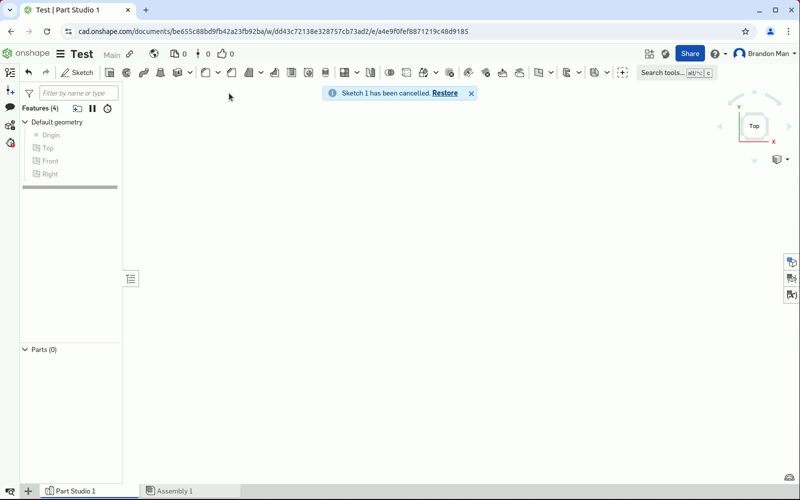
mouse_move(73, 352)
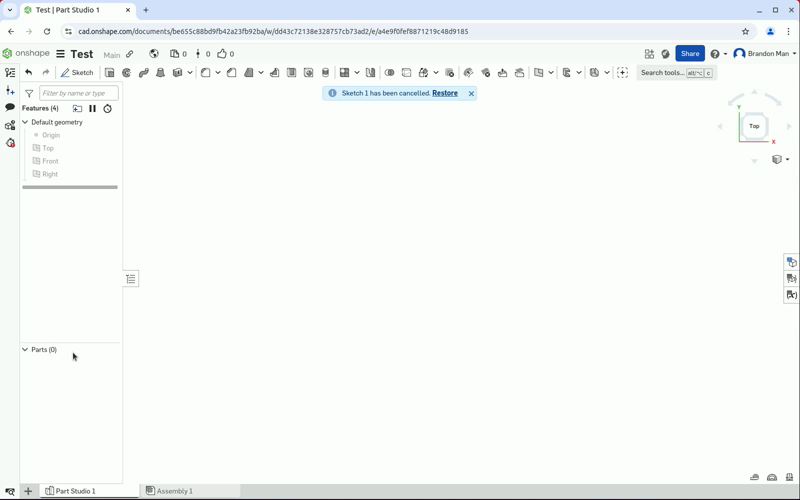
key(y)
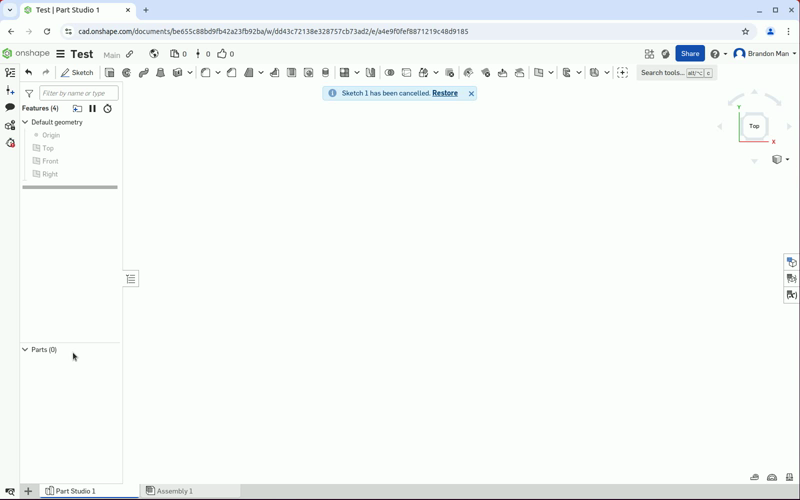
key(shift+p)
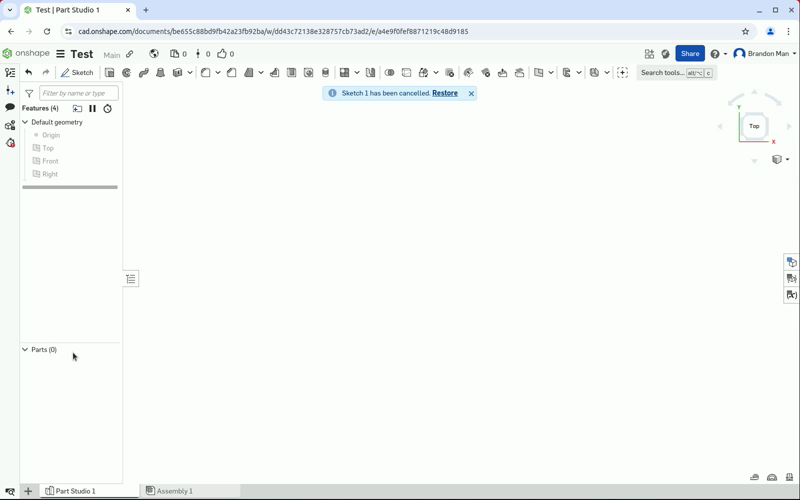
key(space)
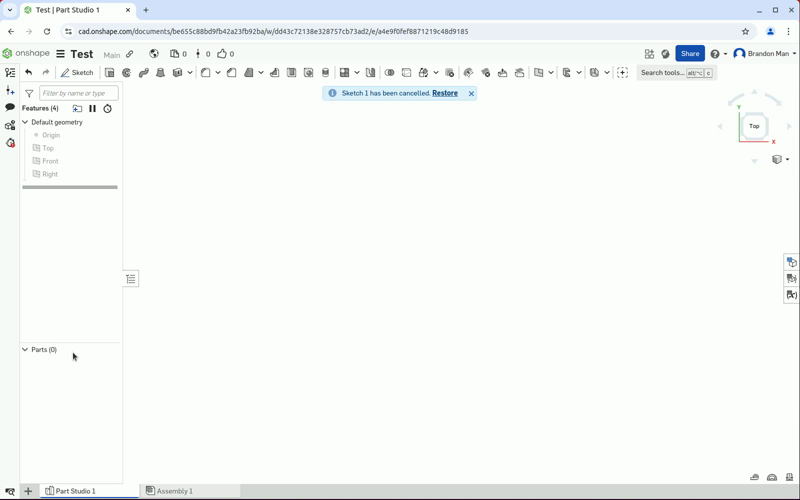
key_down(shift)
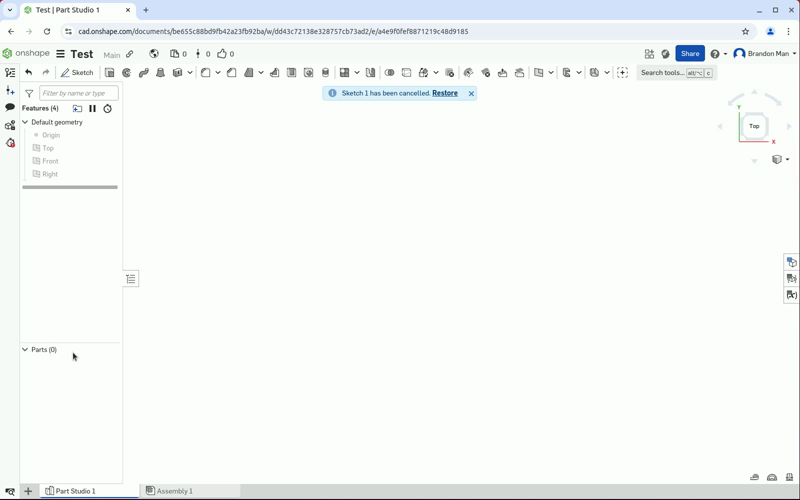
key(up)
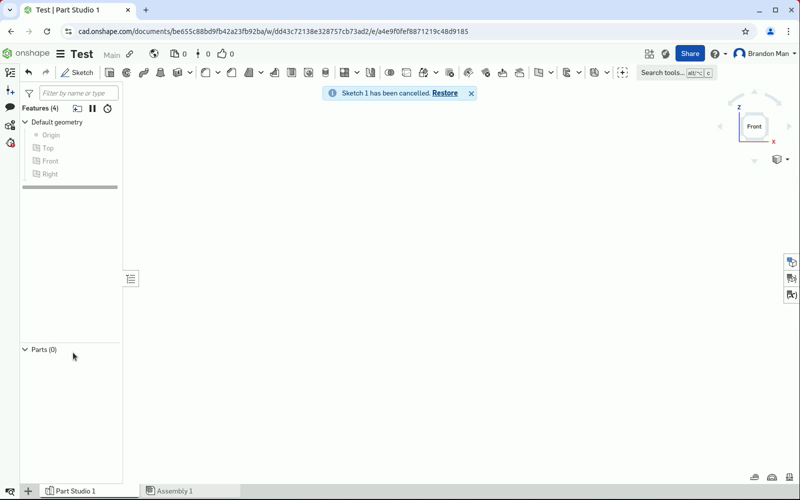
key_up(shift)
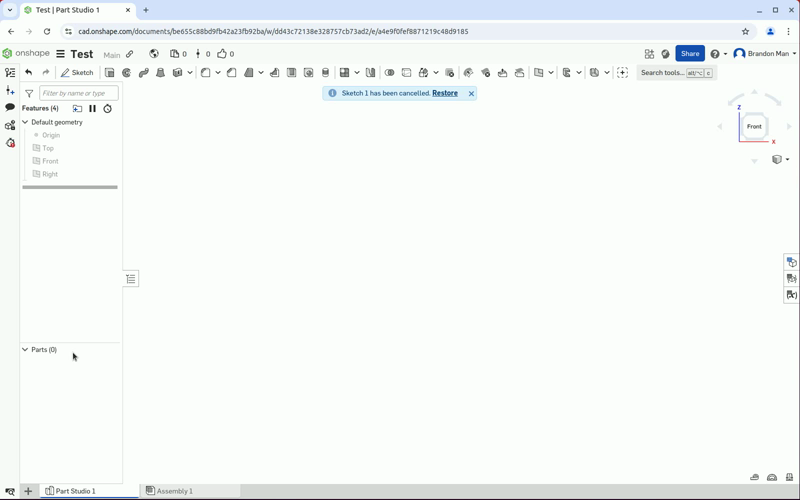
mouse_move(73, 352)
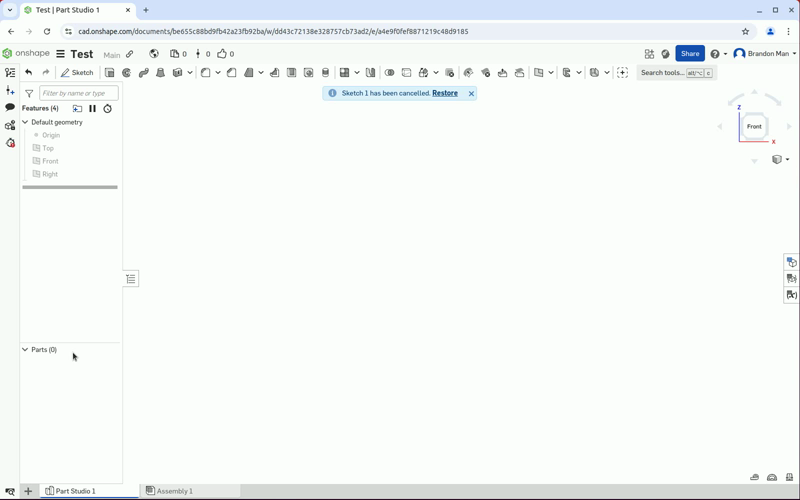
key(shift+y)
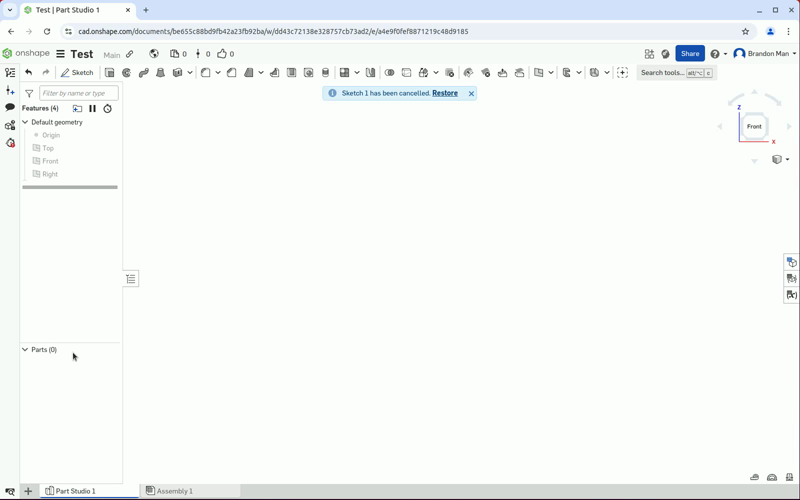
key(shift+s)
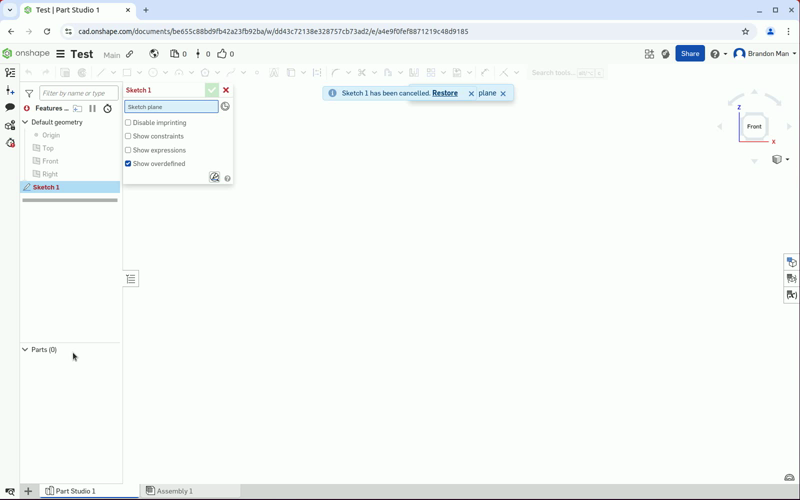
mouse_move(73, 163)
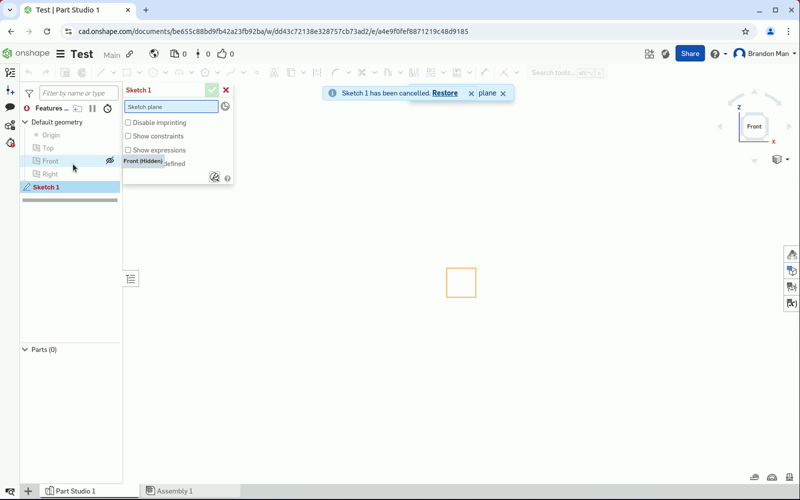
click(73, 163)
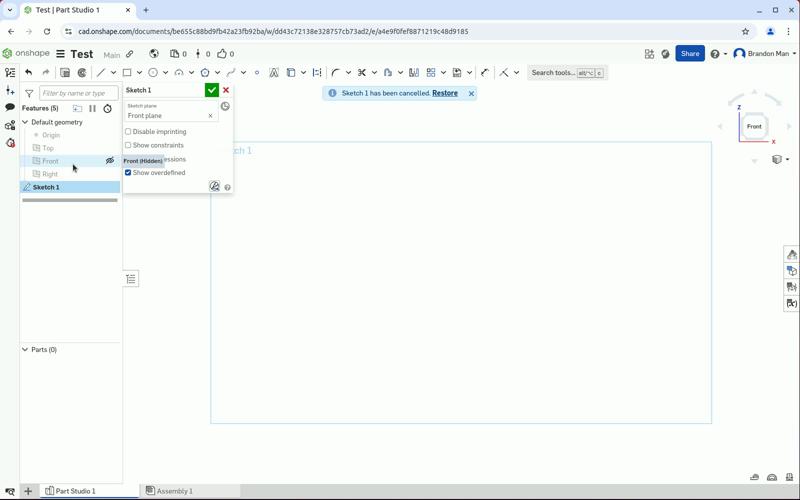
mouse_move(73, 352)
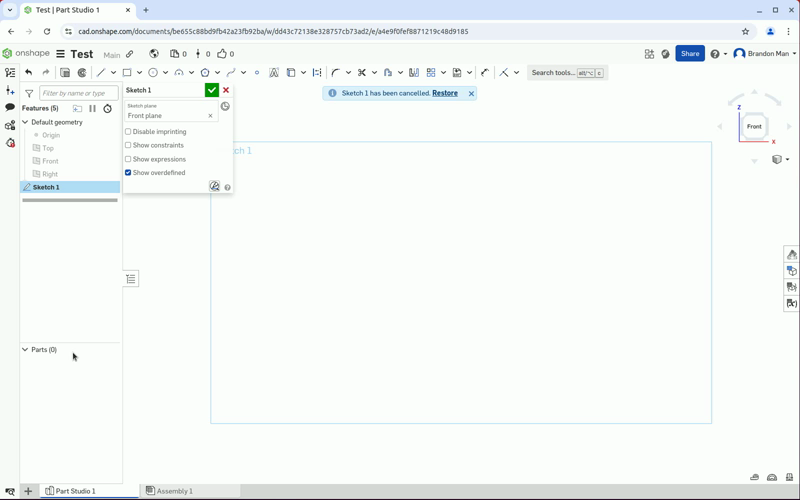
key(y)
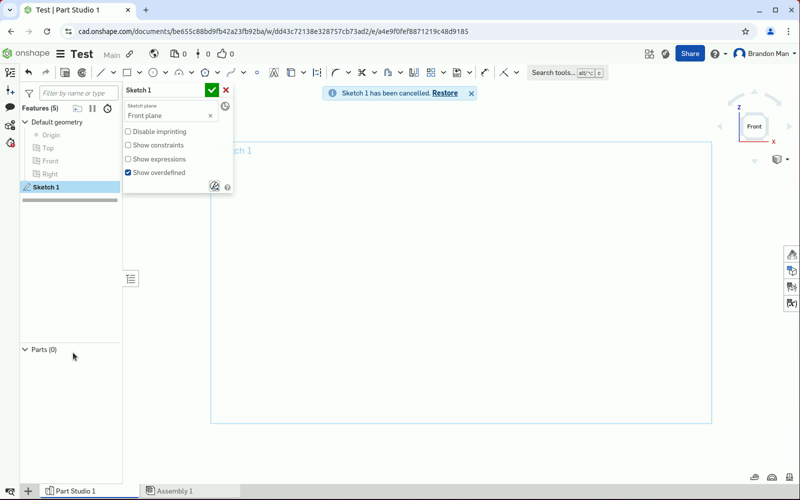
key(l)
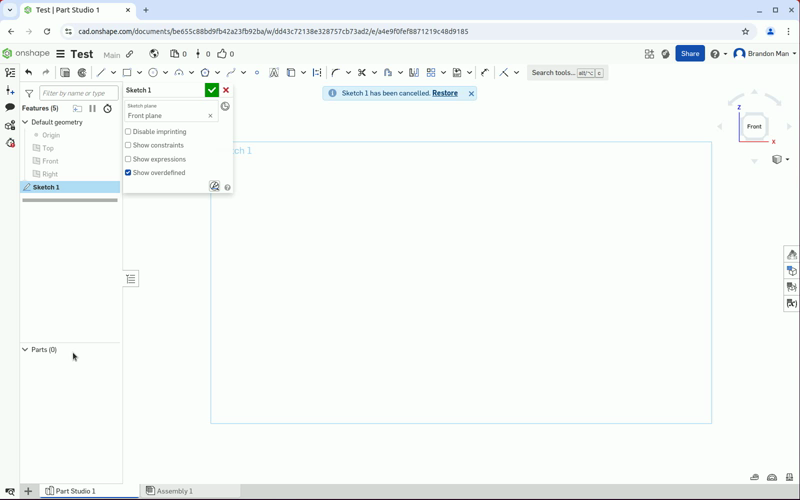
key_down(shift)
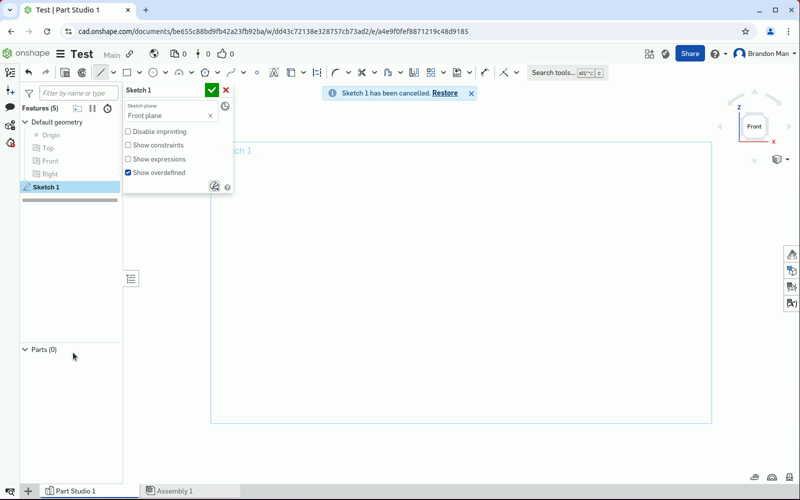
mouse_move(353, 282)
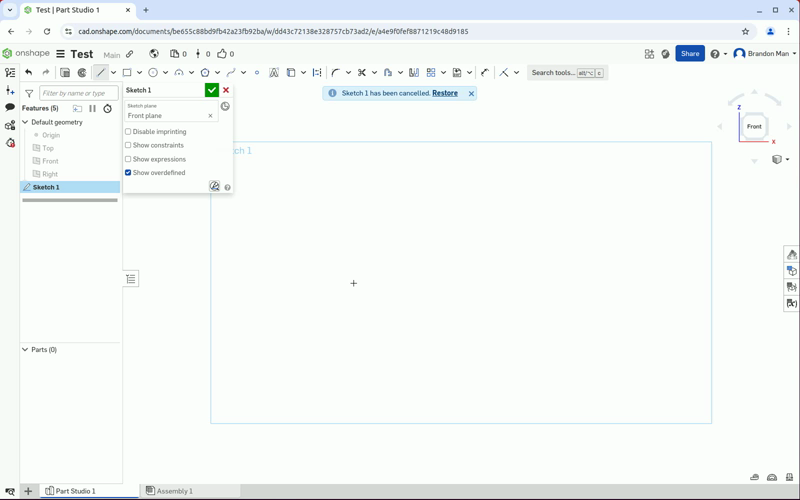
click(353, 282)
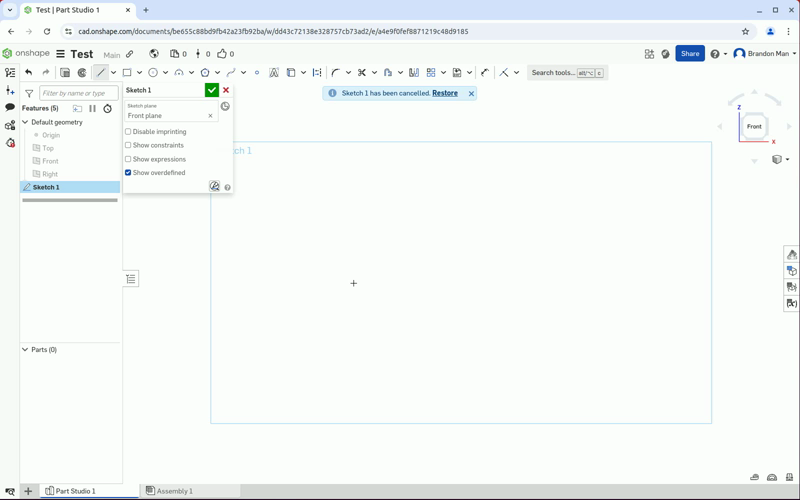
key_up(shift)
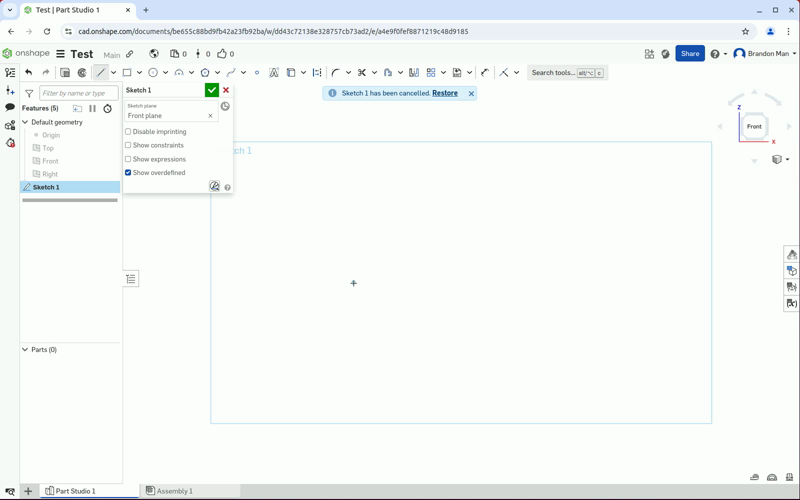
key_down(shift)
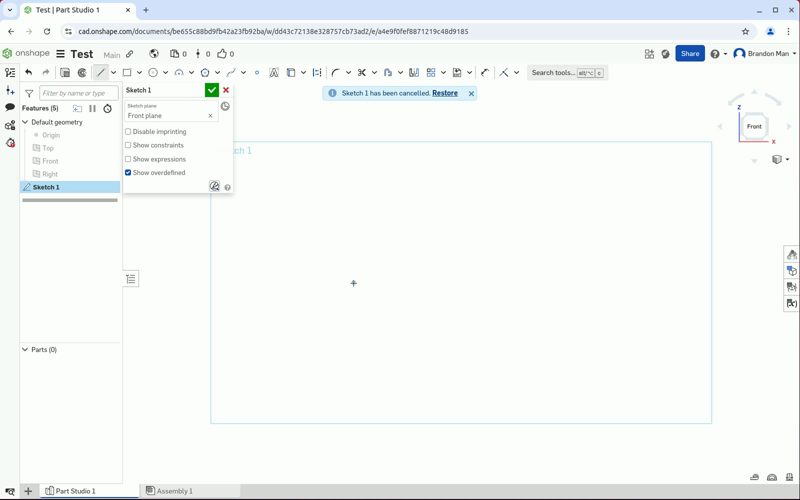
mouse_move(567, 282)
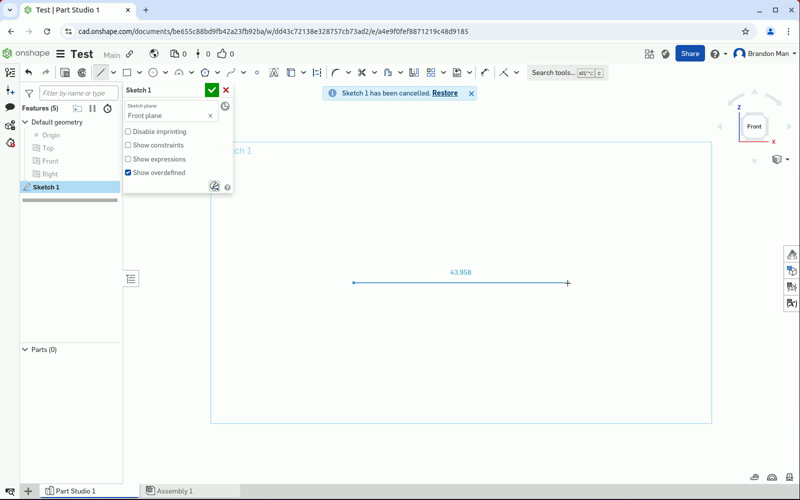
click(567, 282)
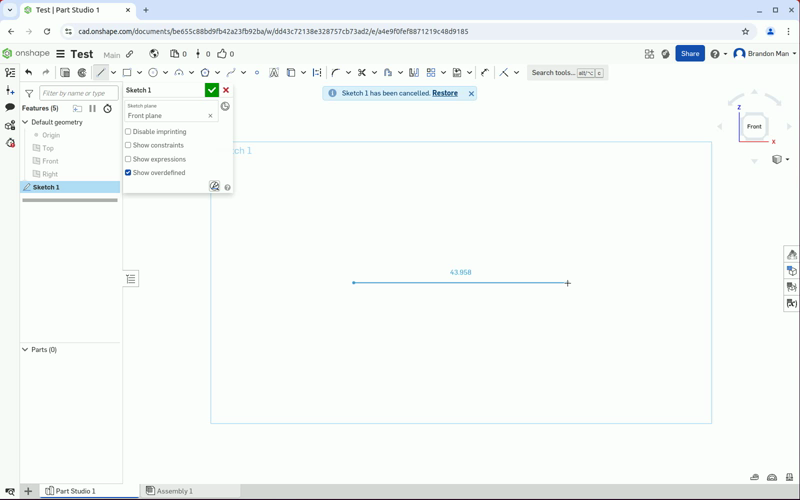
key_up(shift)
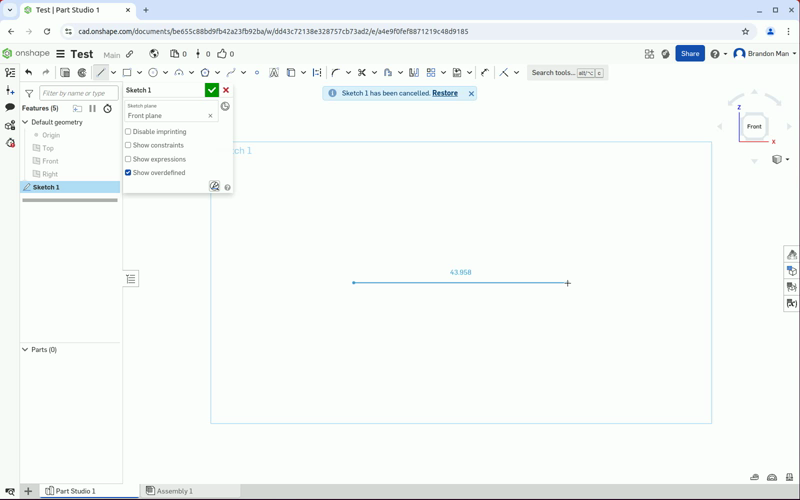
key_down(shift)
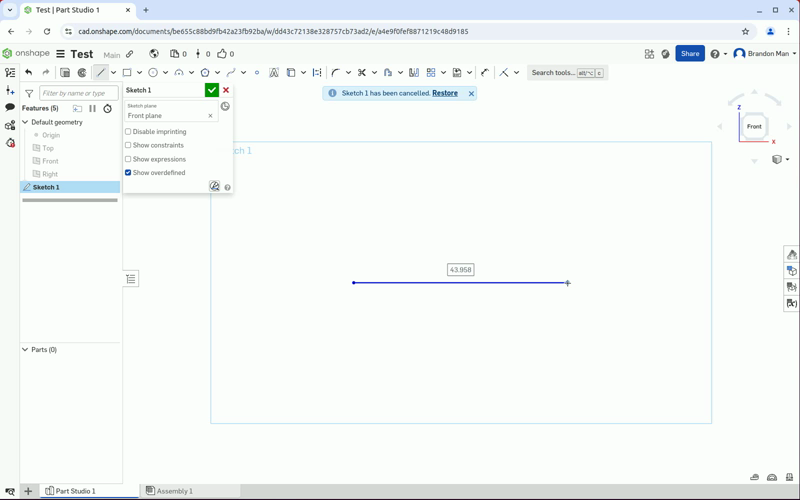
mouse_move(567, 177)
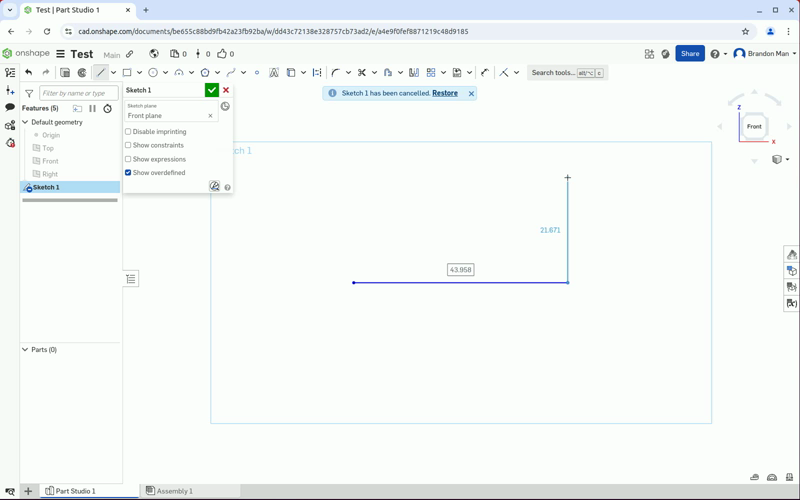
click(567, 177)
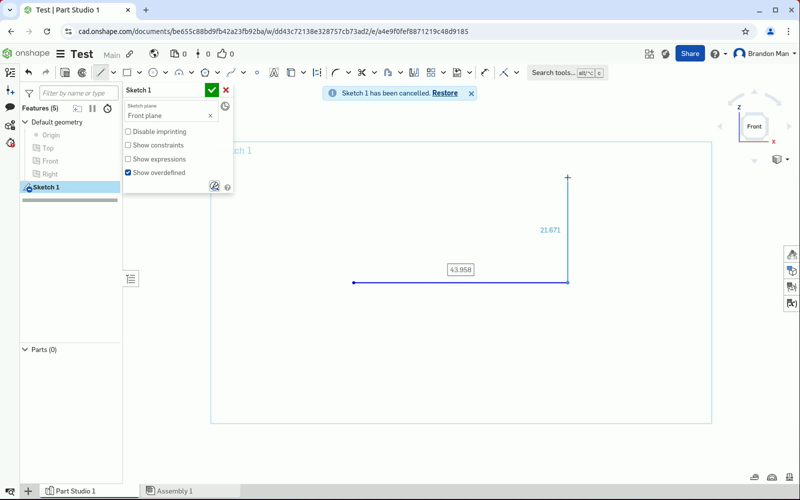
key_up(shift)
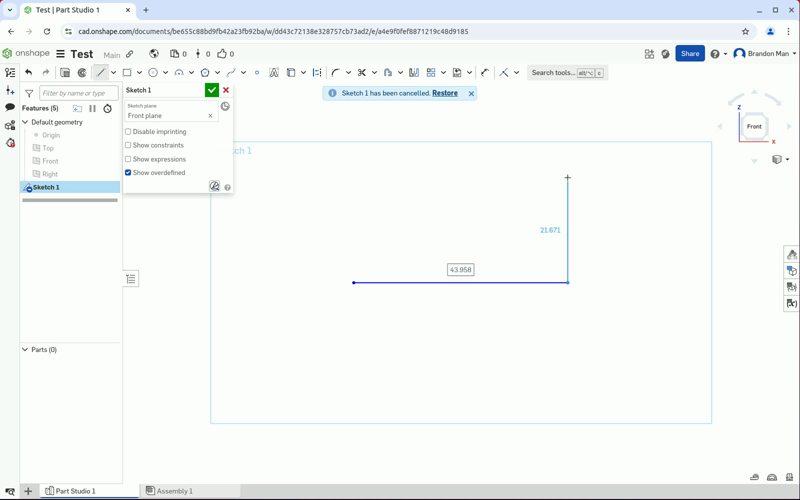
key_down(shift)
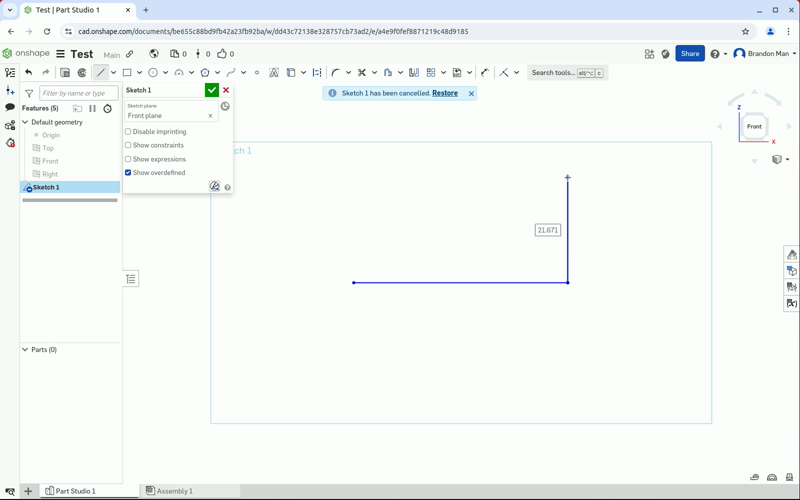
mouse_move(353, 177)
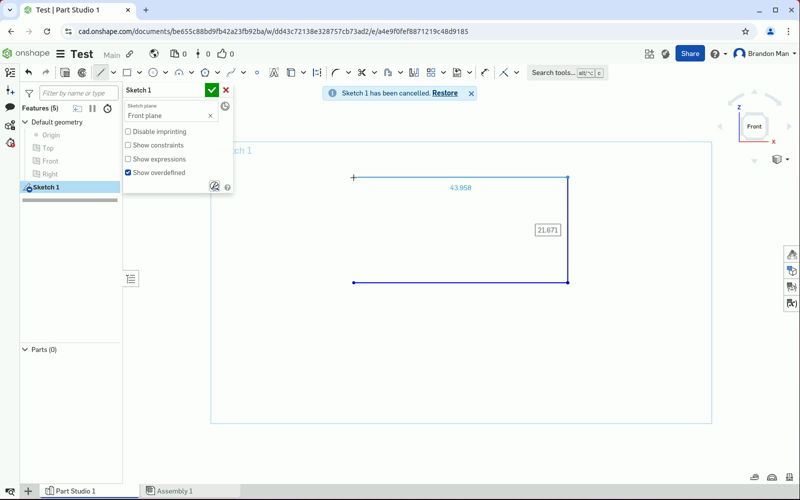
click(353, 177)
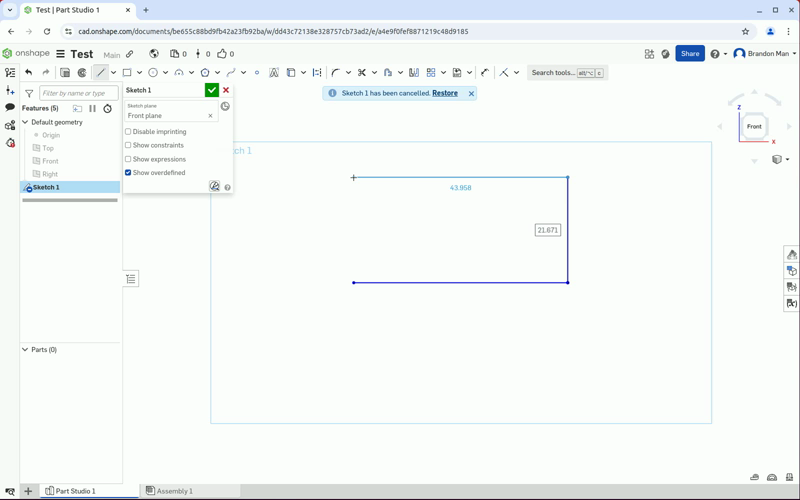
key_up(shift)
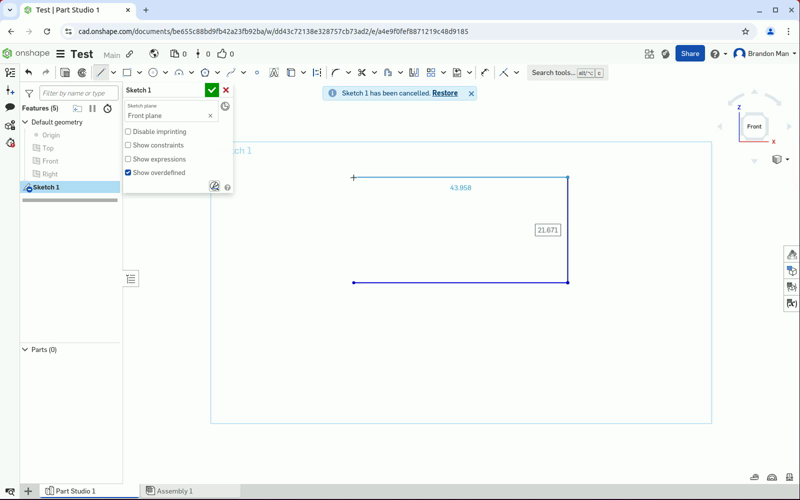
key_down(shift)
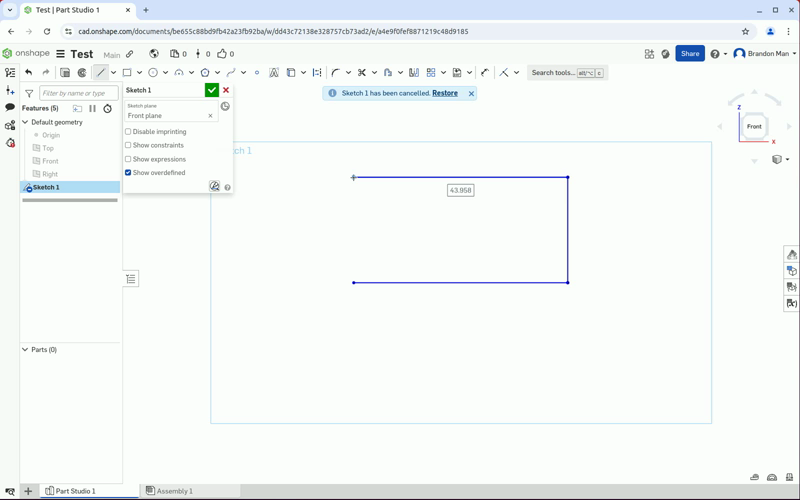
mouse_move(383, 177)
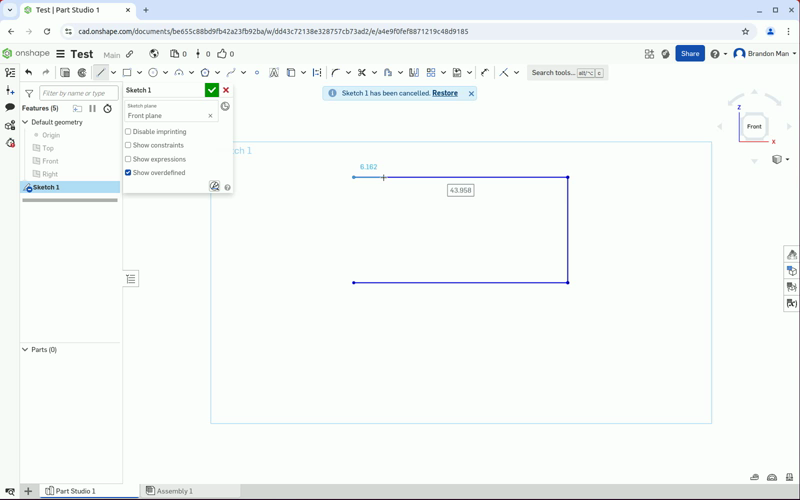
mouse_move(353, 193)
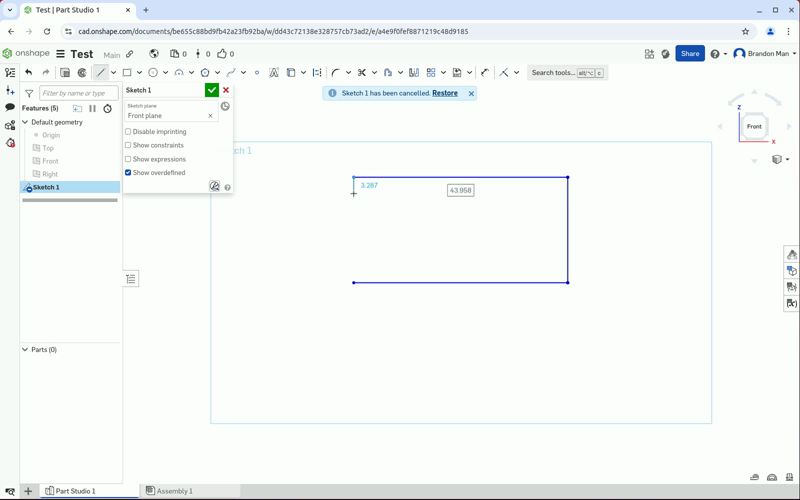
click(353, 193)
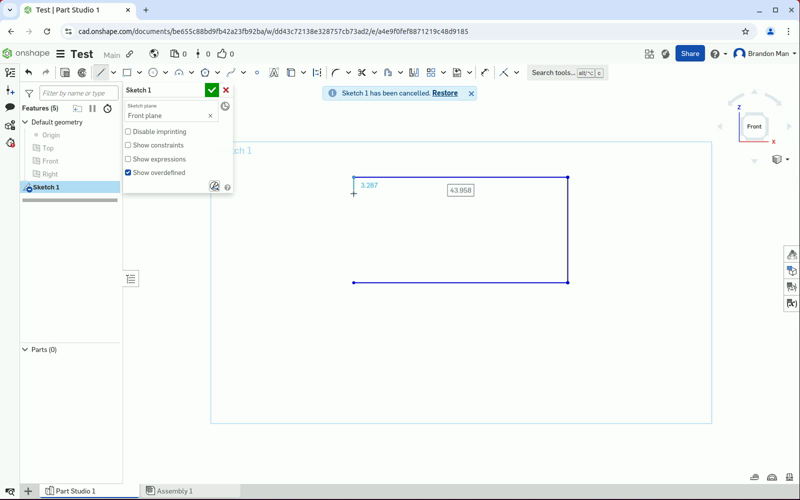
key_up(shift)
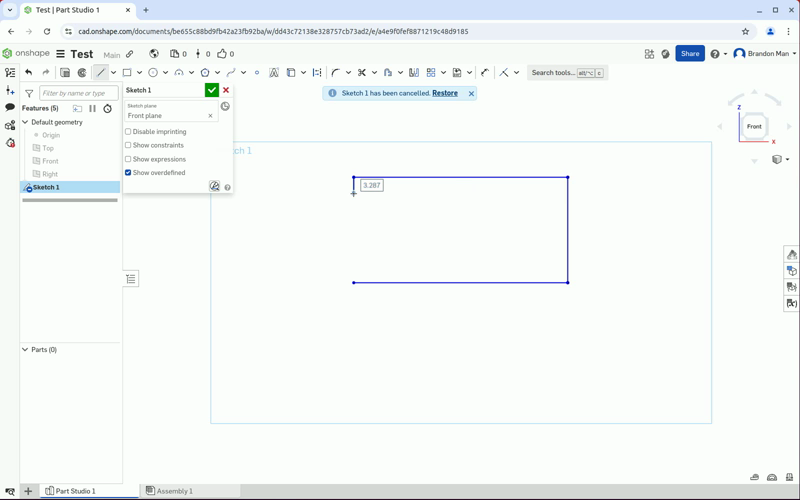
key_down(shift)
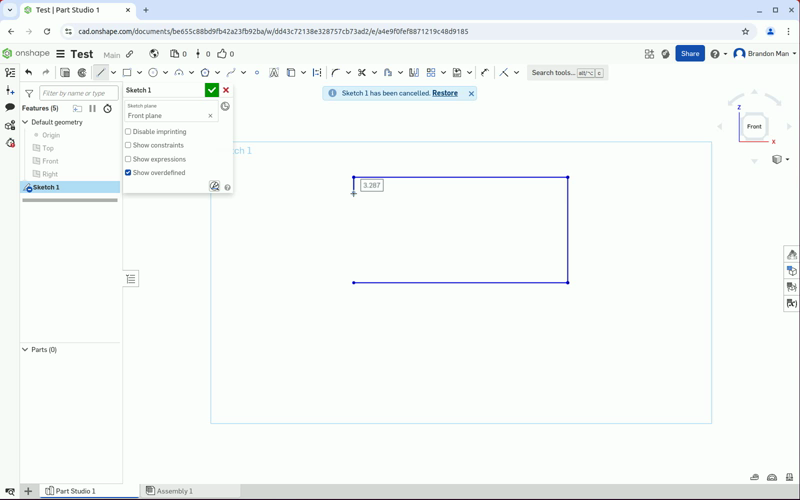
mouse_move(353, 282)
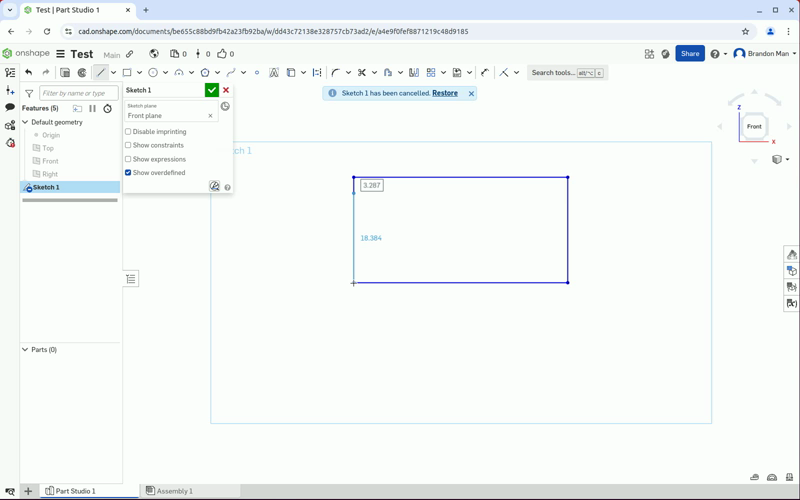
key_up(shift)
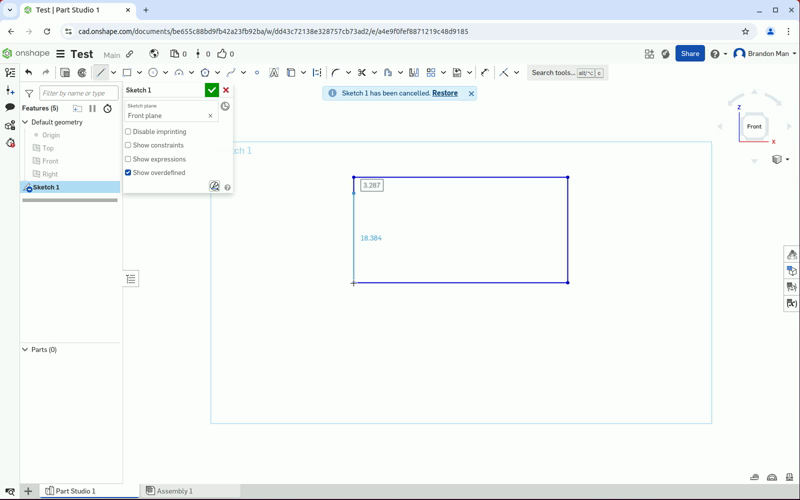
click(353, 282)
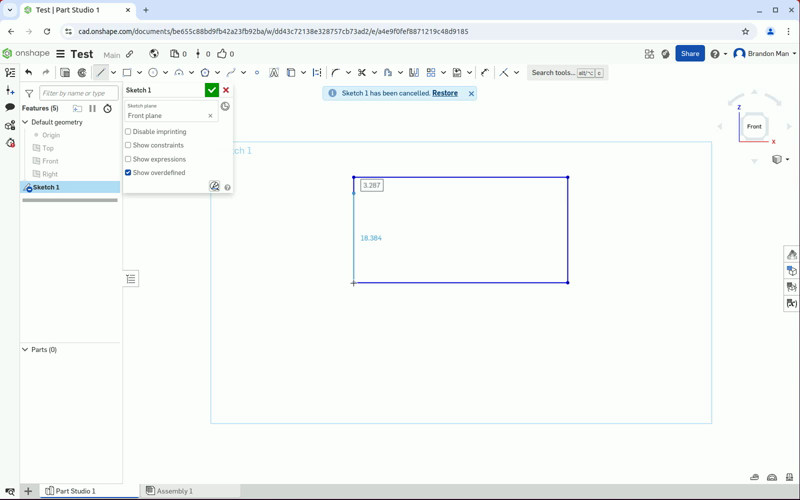
key(esc)
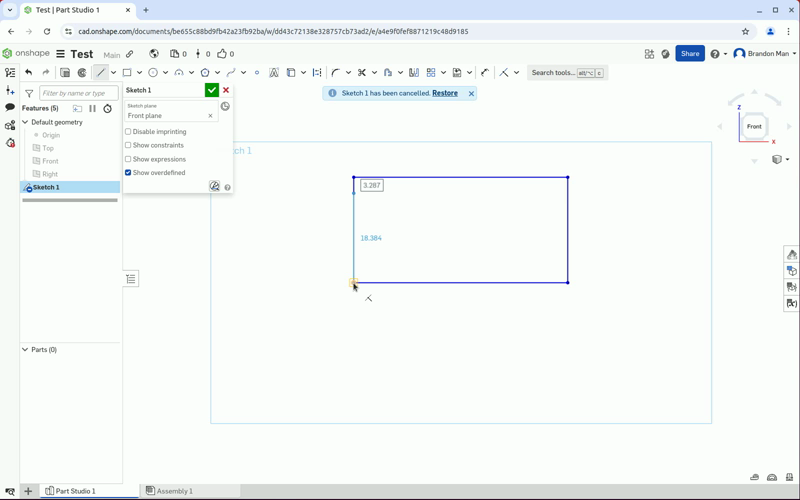
mouse_move(406, 233)
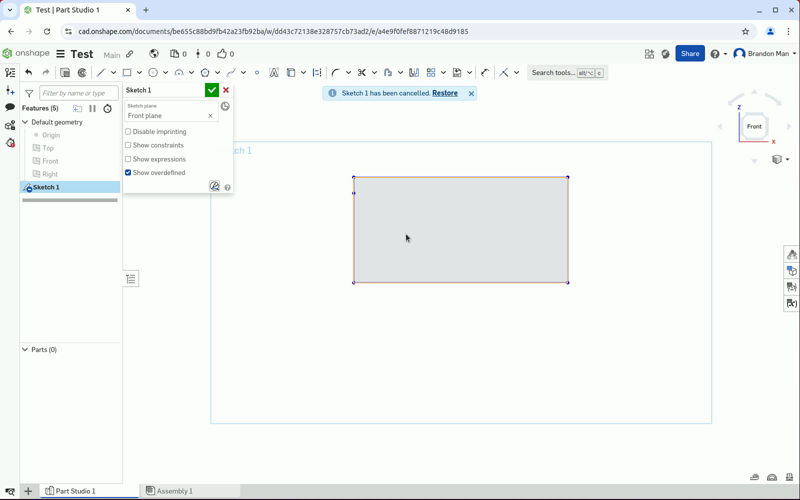
click(406, 233)
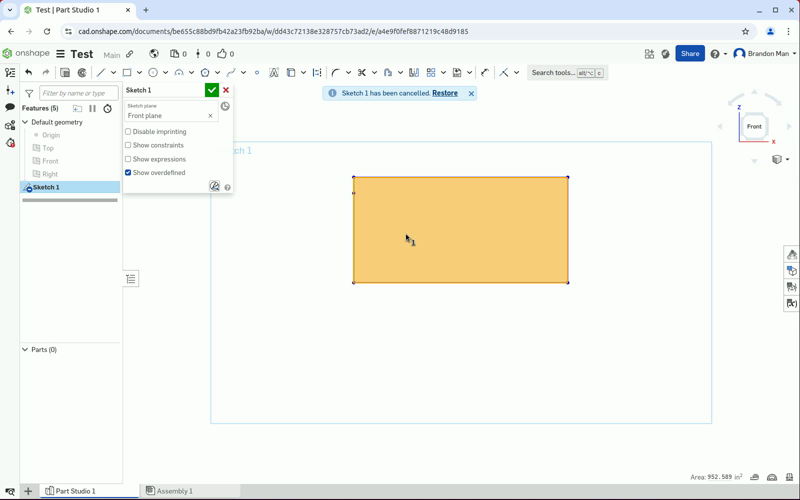
mouse_move(73, 352)
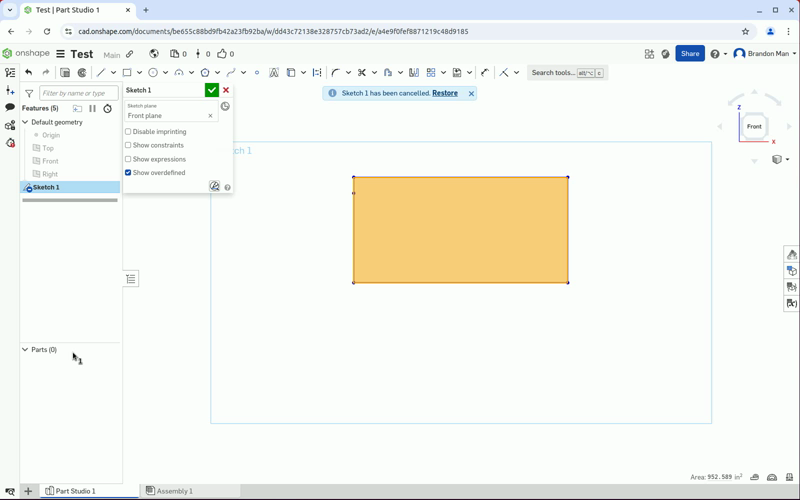
key(shift+y)
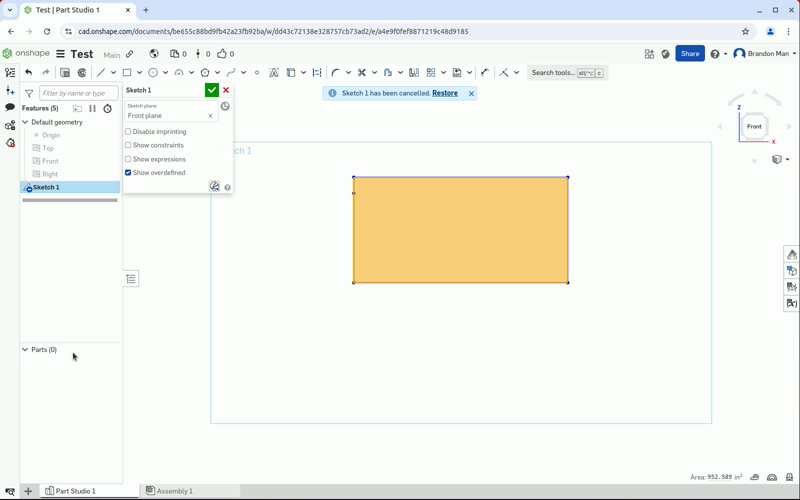
key(shift+e)
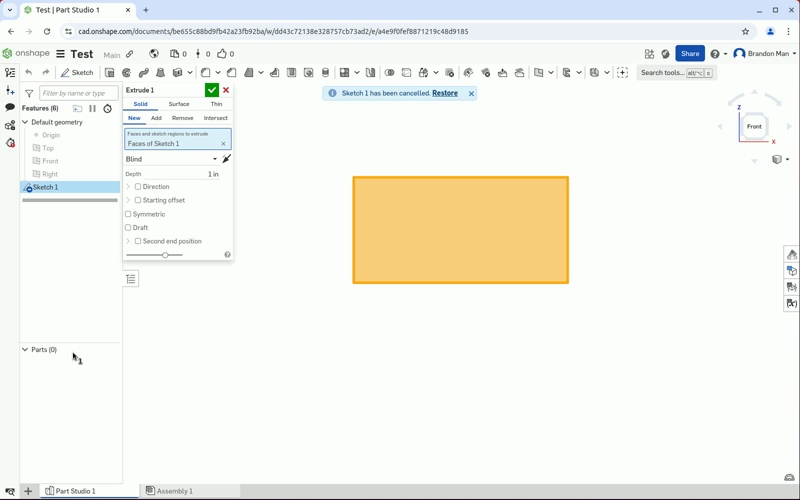
mouse_move(143, 106)
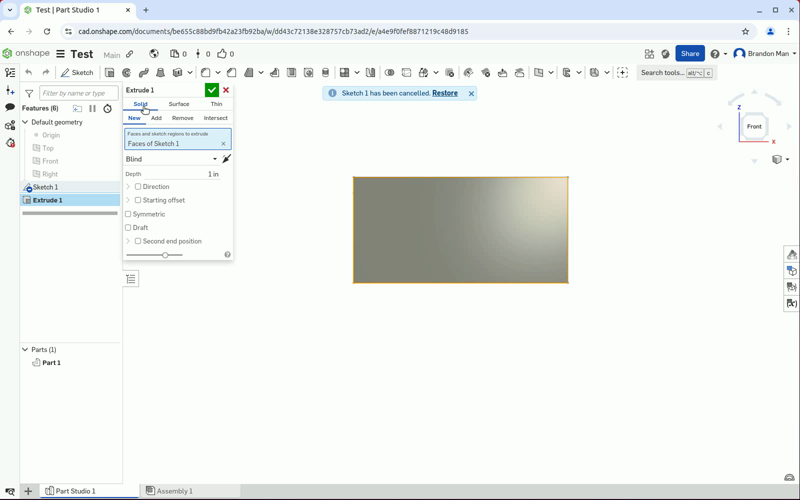
click(143, 106)
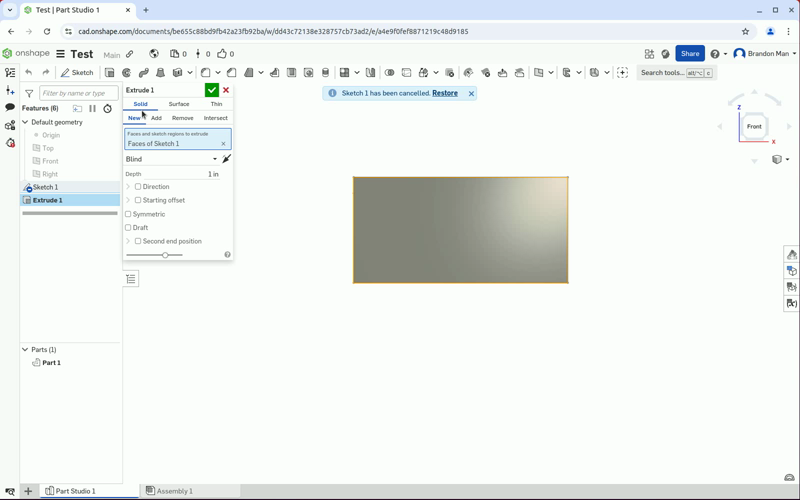
mouse_move(137, 120)
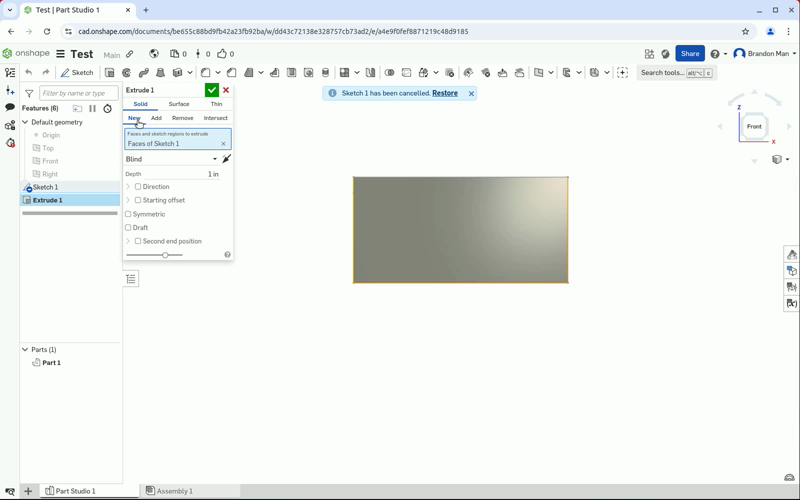
click(137, 120)
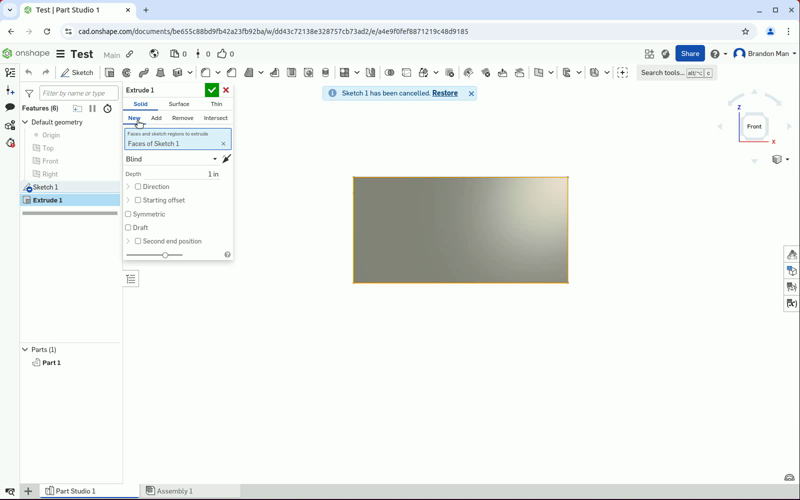
key(tab, 4)
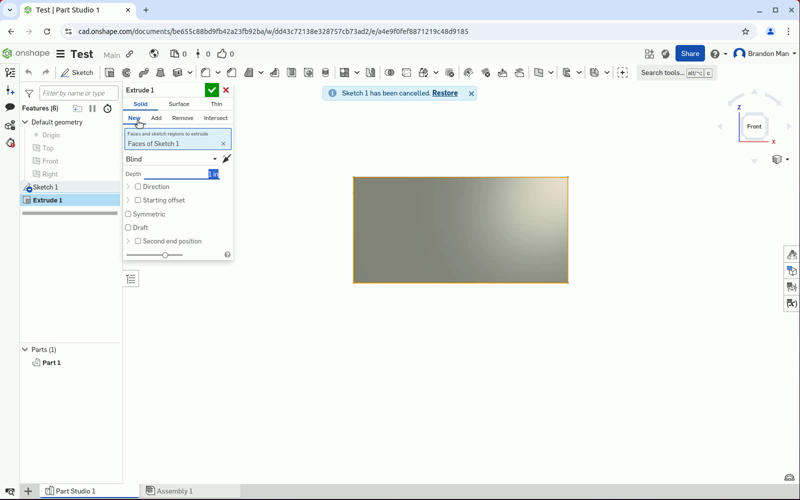
text(22.627)
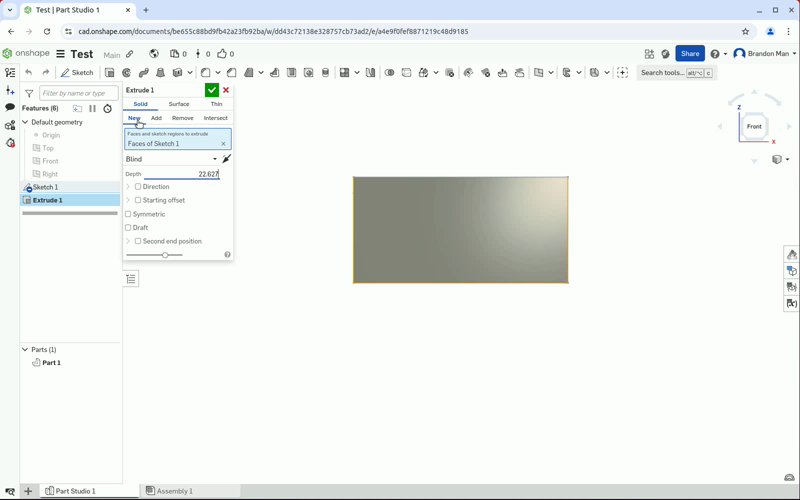
key(enter)
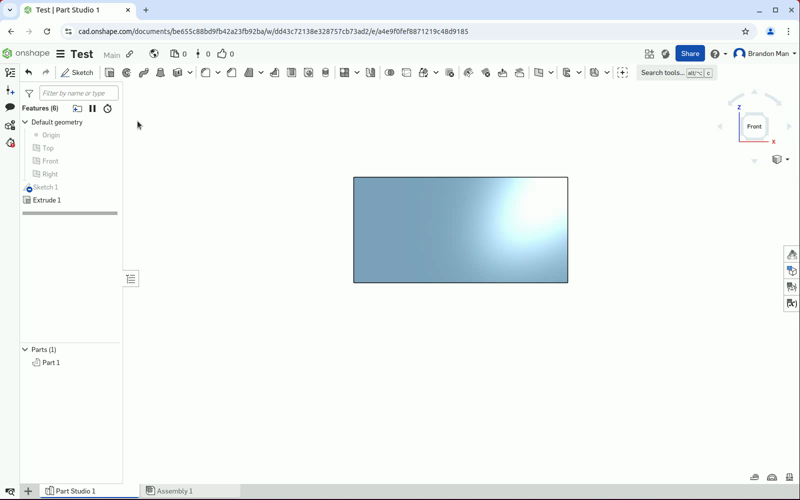
key(shift+h)
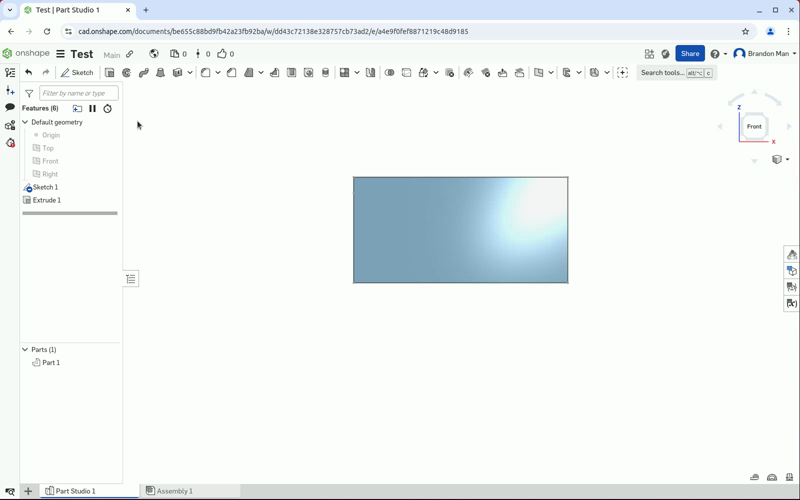
key(shift+h)
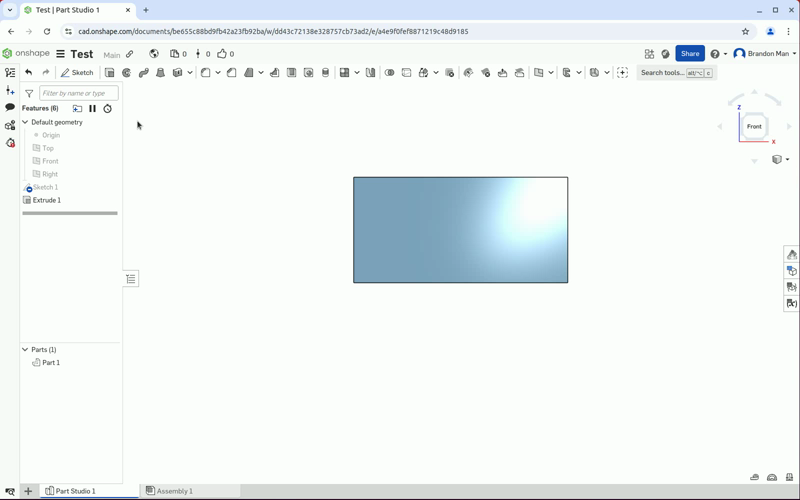
mouse_move(73, 189)
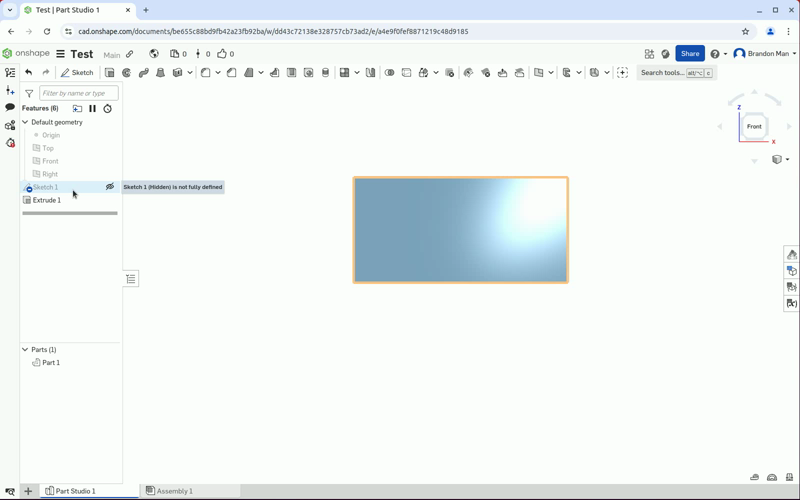
click(73, 189)
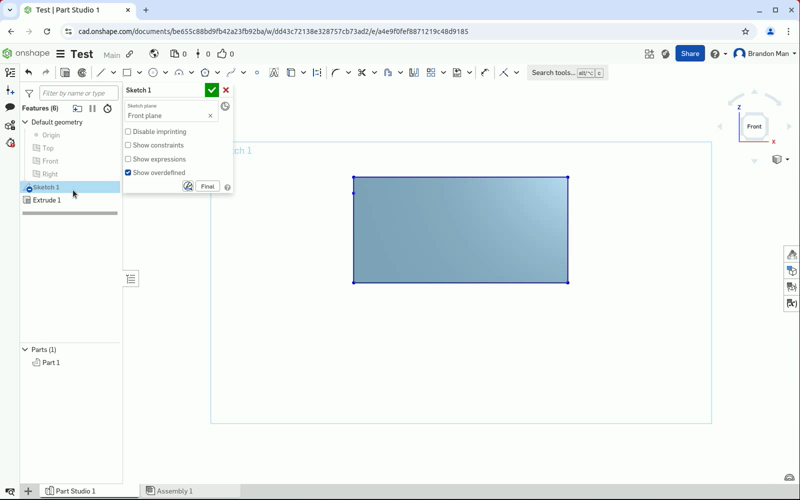
mouse_move(229, 92)
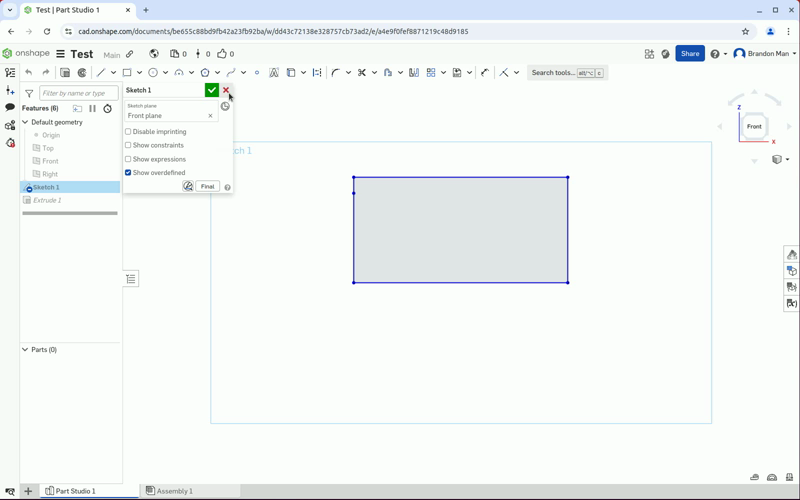
click(229, 92)
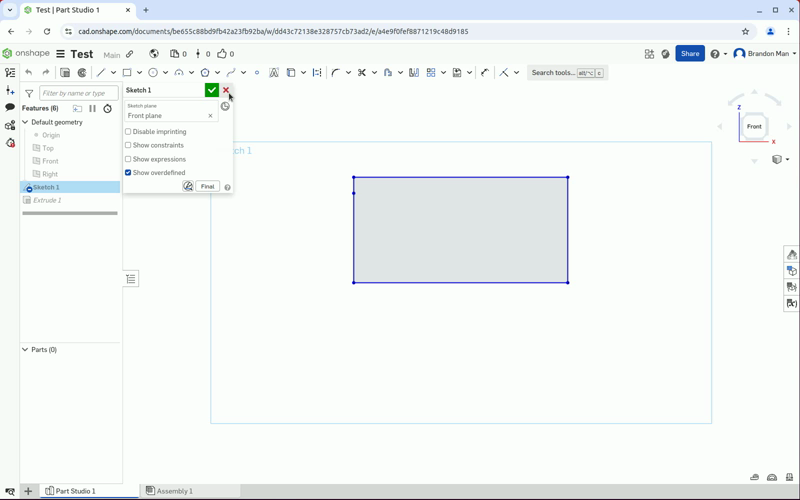
key(shift+s)
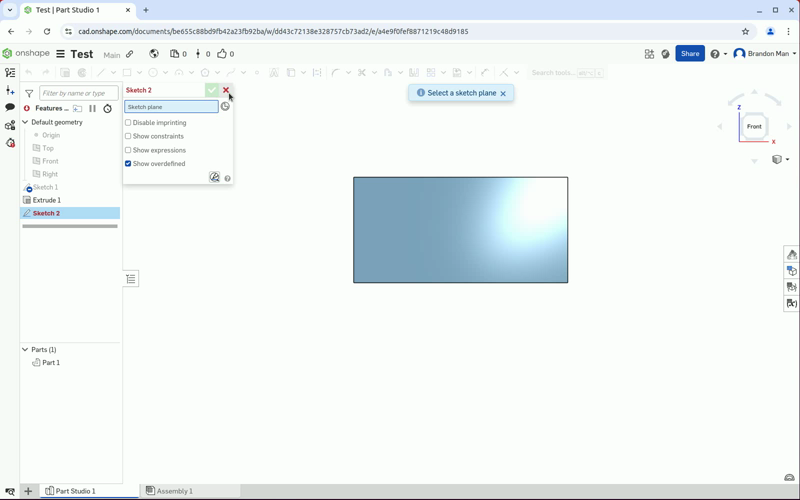
mouse_move(73, 163)
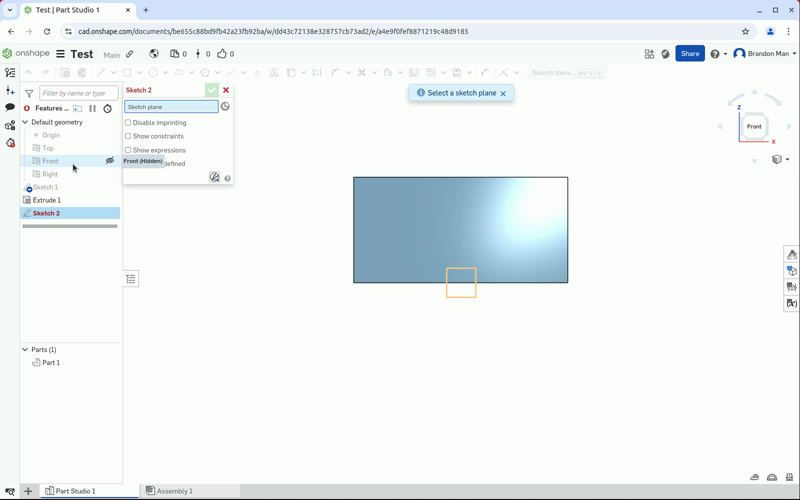
click(73, 163)
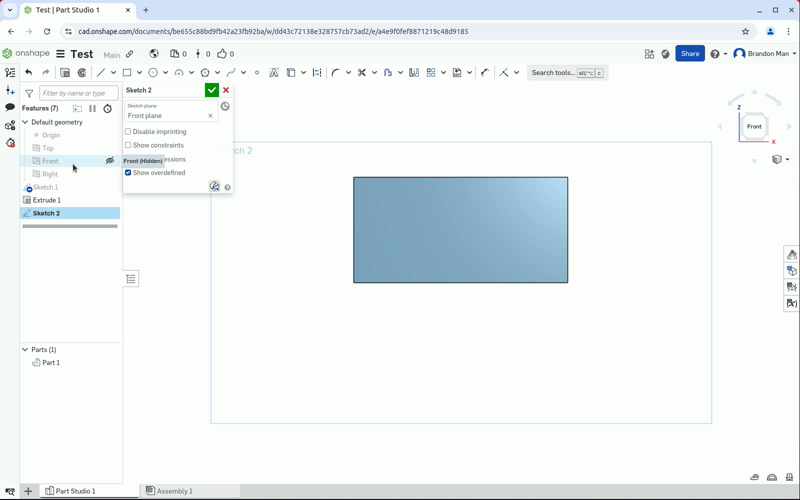
mouse_move(73, 352)
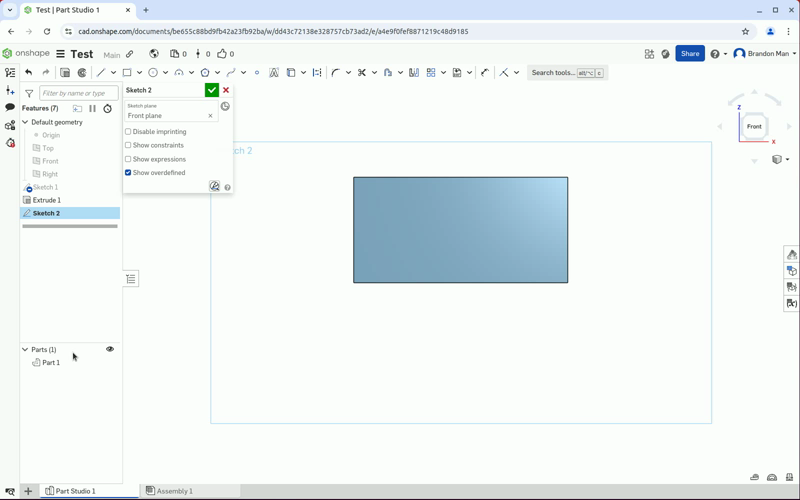
key(y)
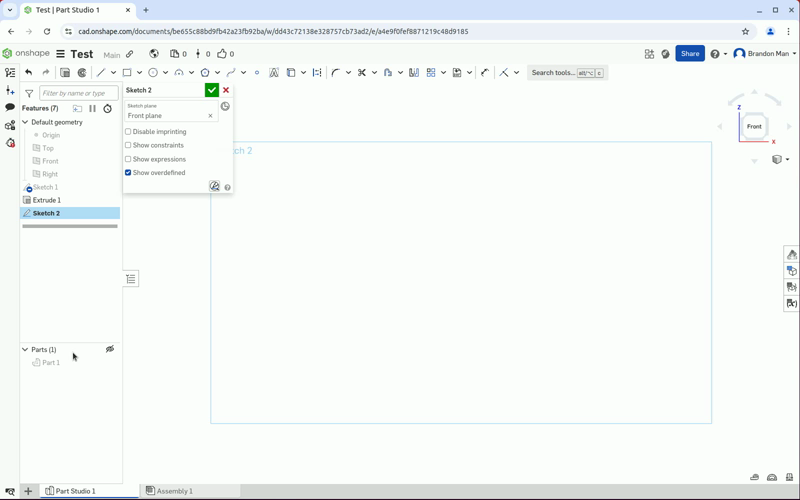
key(l)
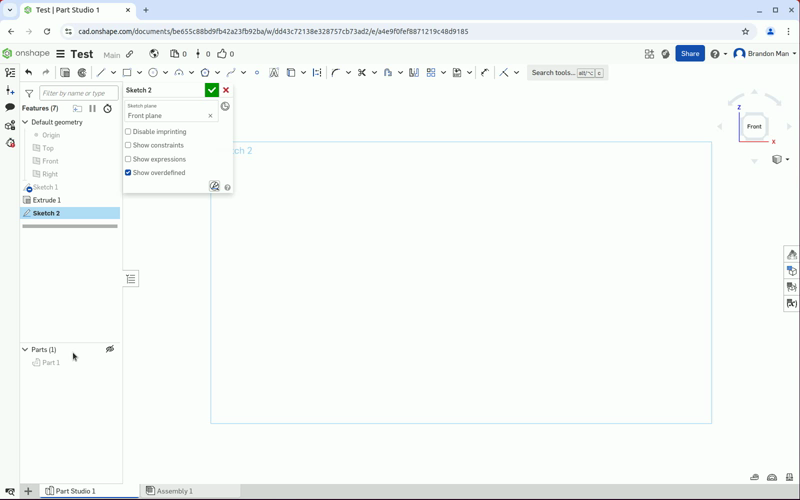
key_down(shift)
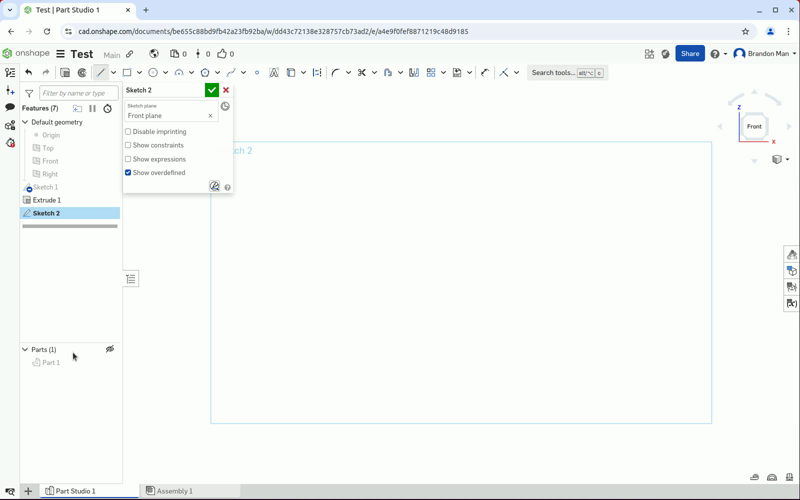
mouse_move(348, 193)
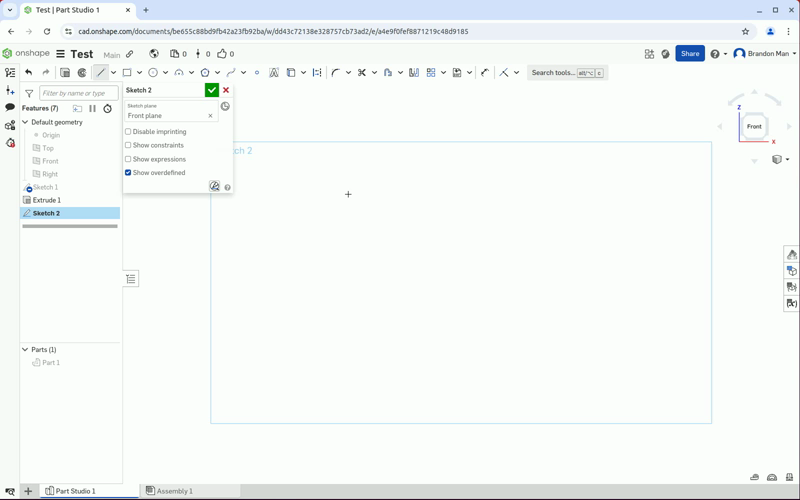
click(348, 193)
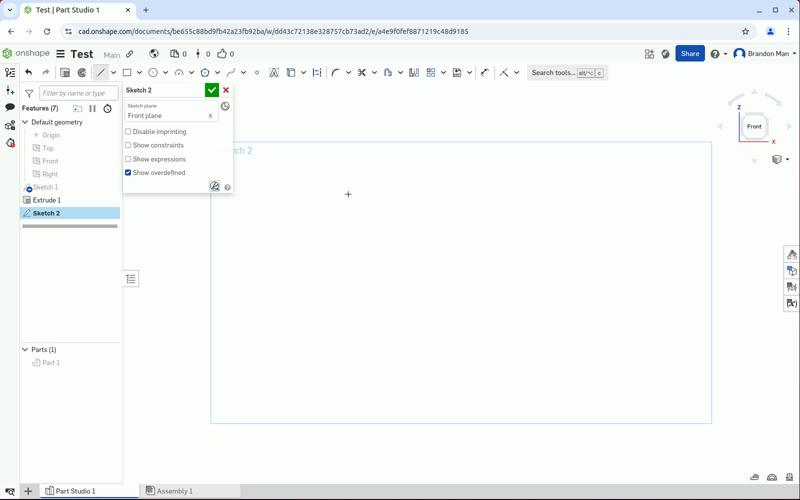
key_up(shift)
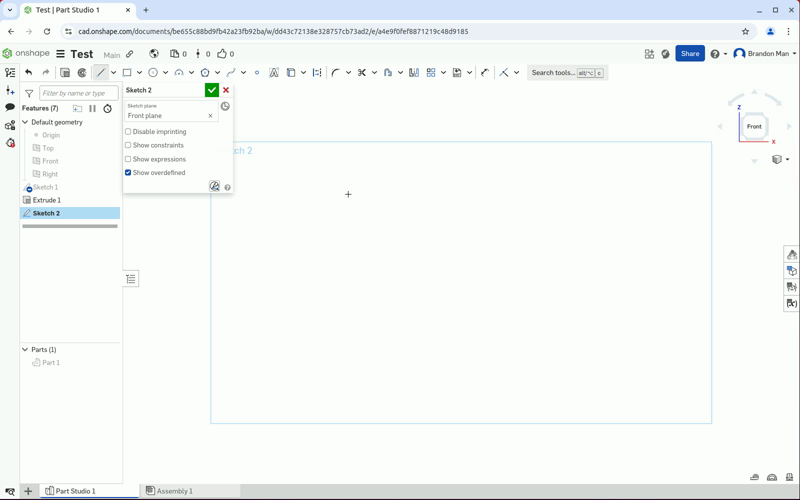
key_down(shift)
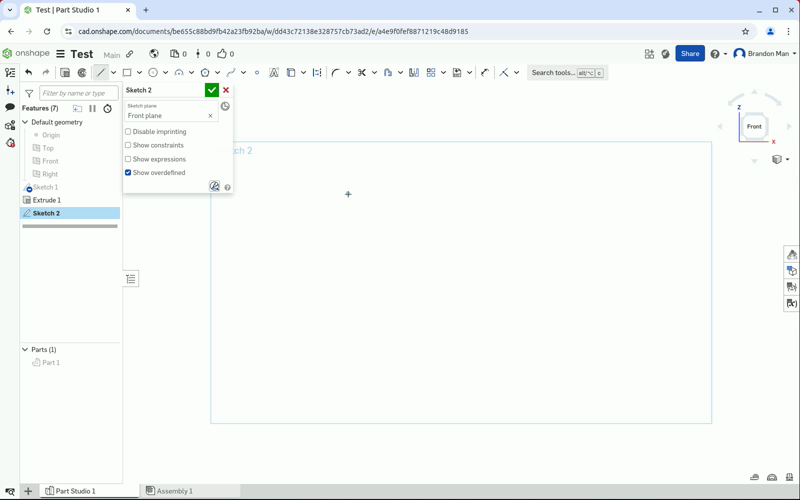
mouse_move(378, 193)
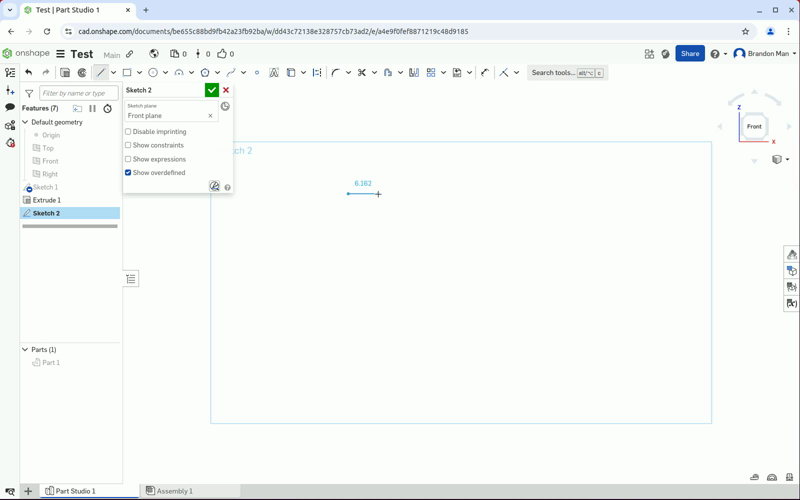
mouse_move(354, 193)
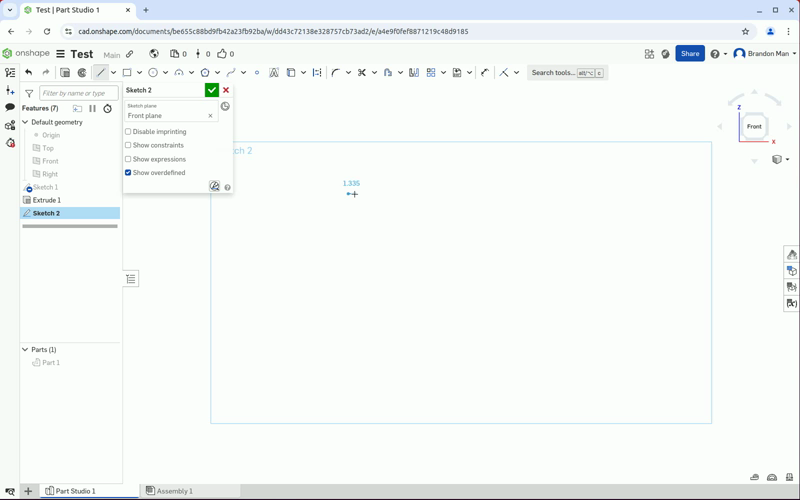
scroll(6)
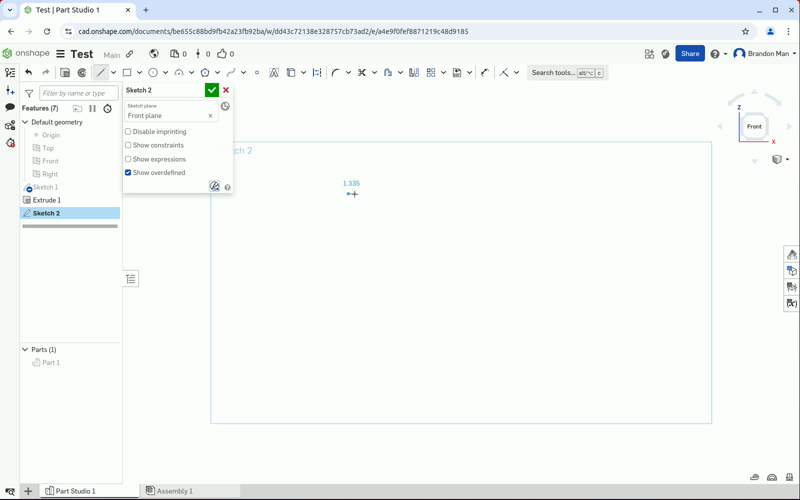
scroll(6)
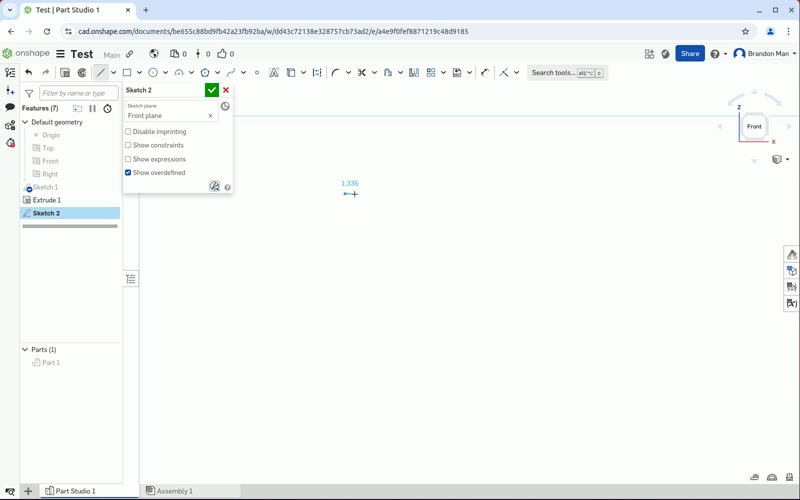
scroll(6)
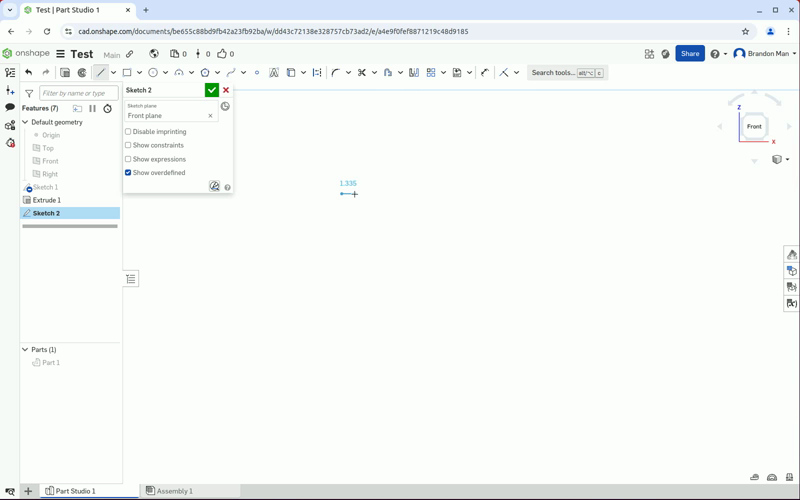
scroll(6)
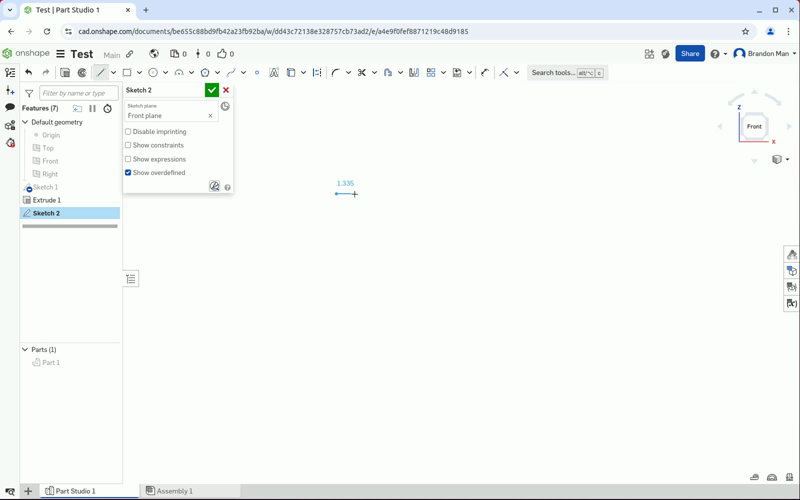
scroll(6)
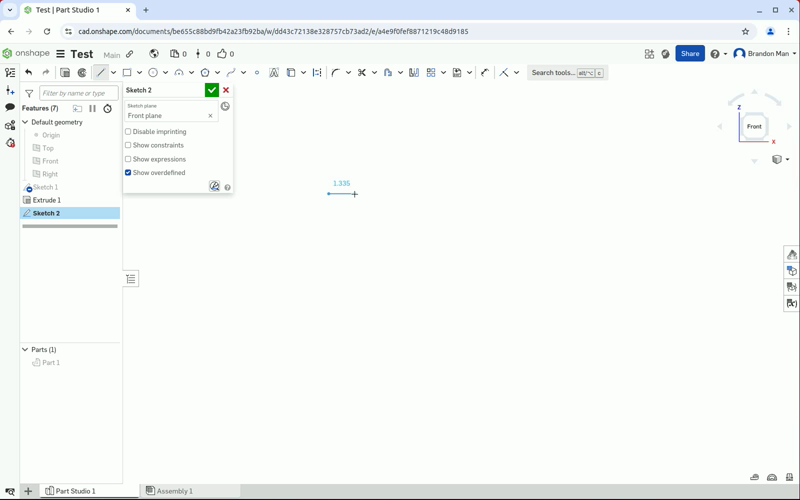
scroll(6)
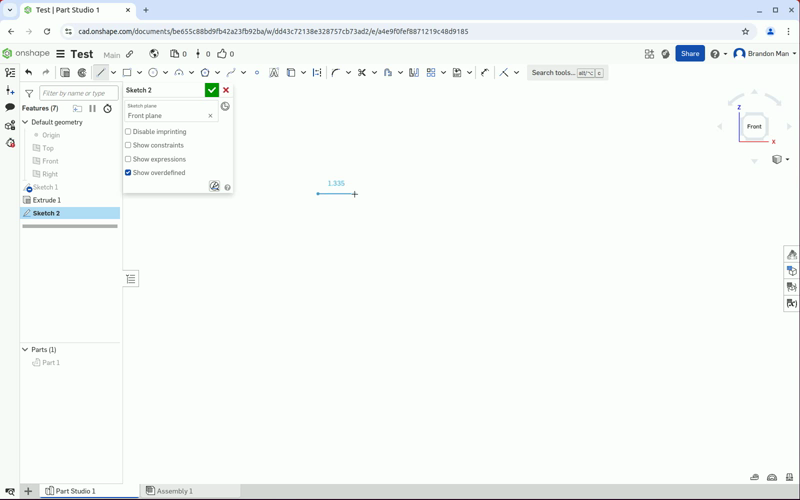
scroll(6)
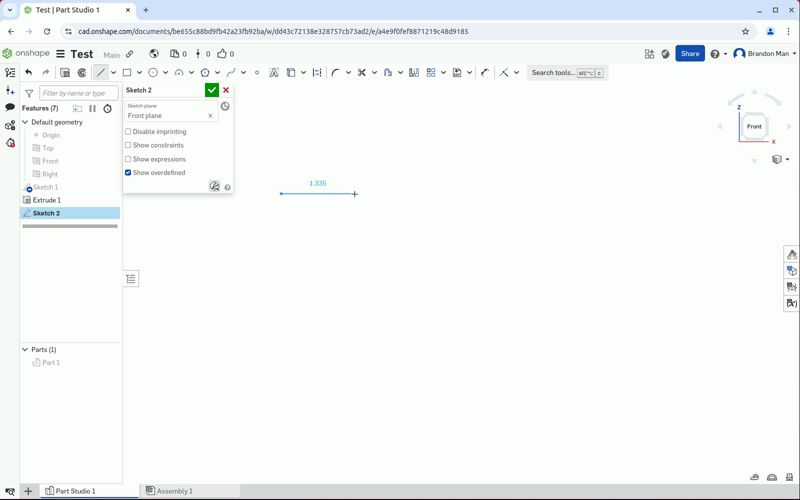
click(354, 193)
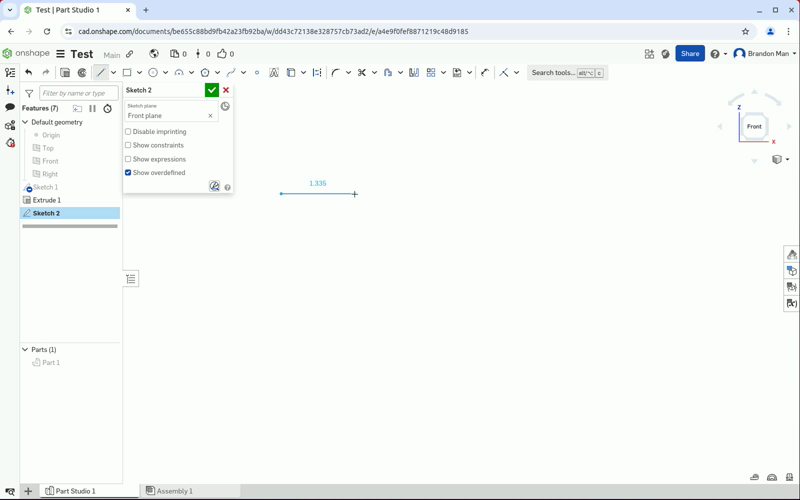
scroll(-6)
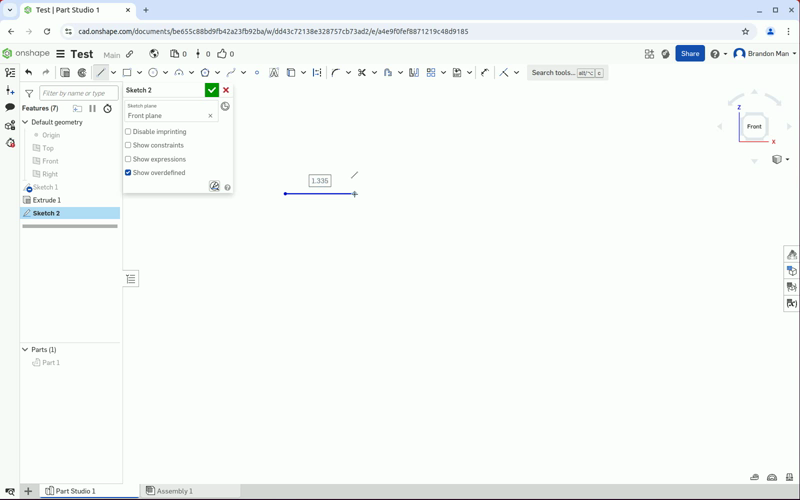
scroll(-6)
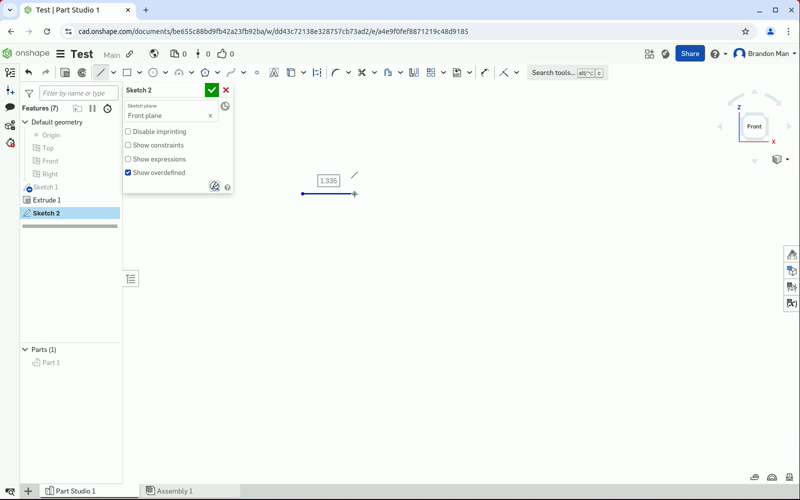
scroll(-6)
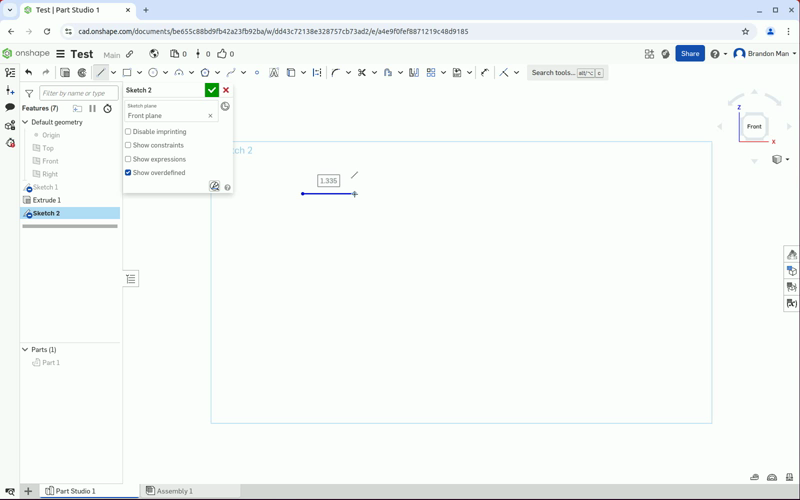
scroll(-6)
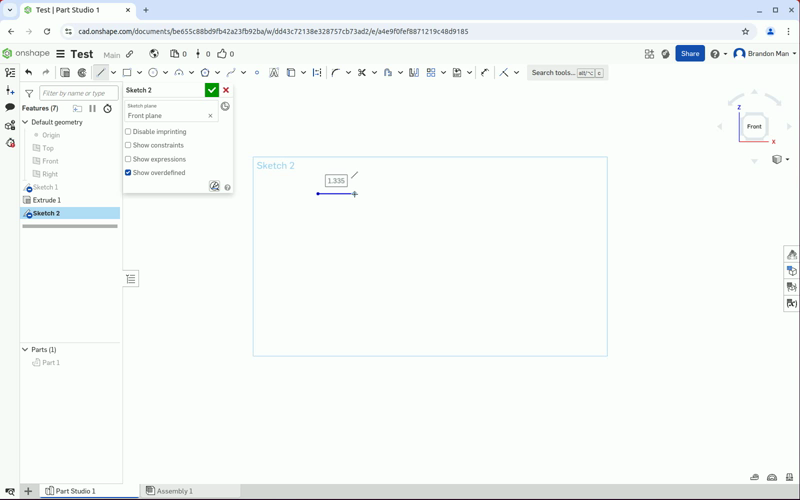
scroll(-6)
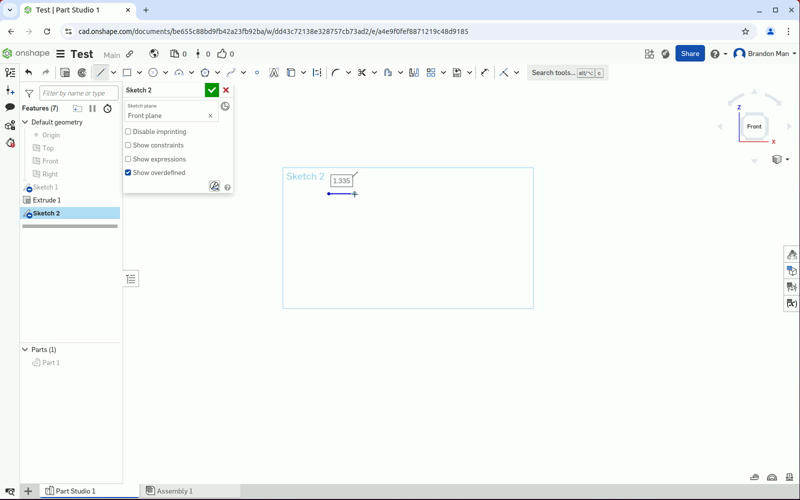
scroll(-6)
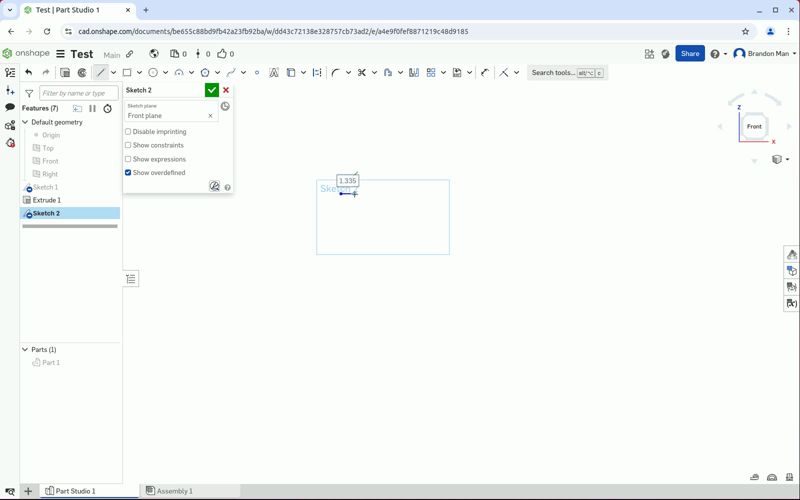
scroll(-6)
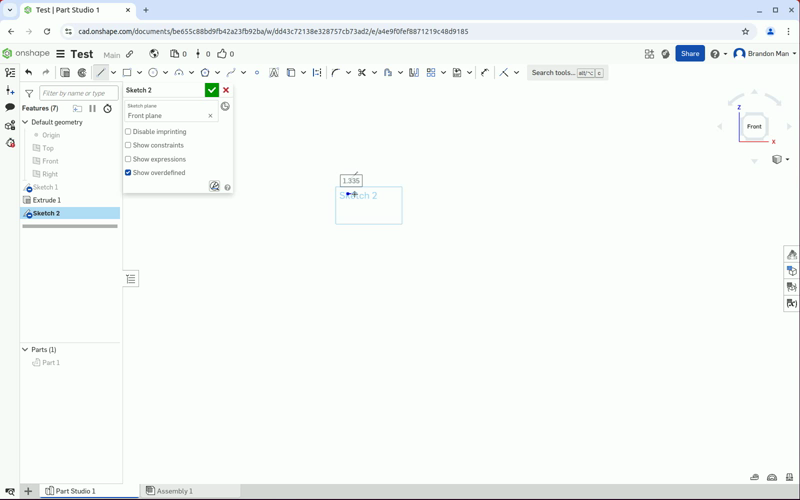
key_up(shift)
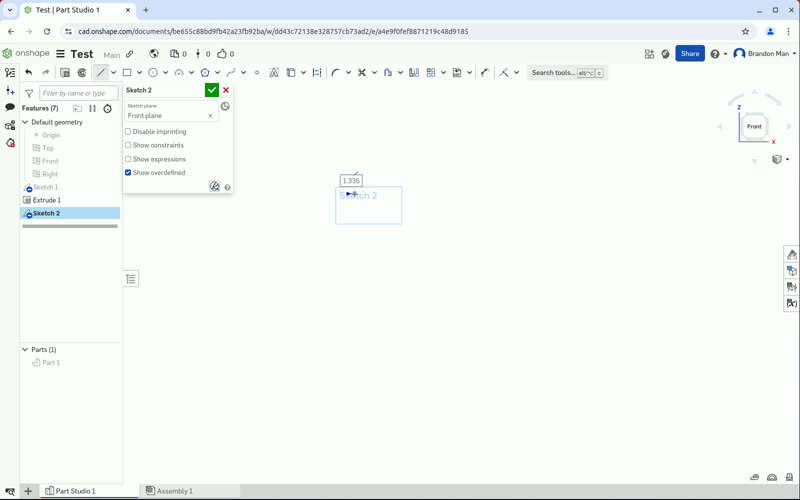
key_down(shift)
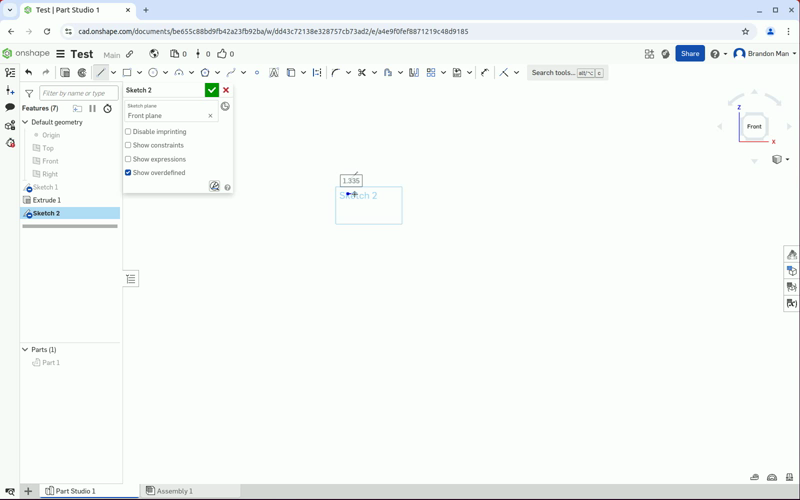
mouse_move(384, 193)
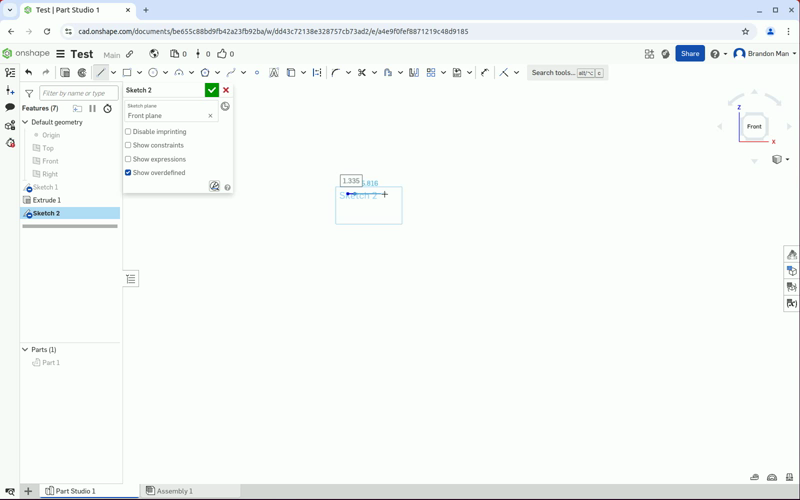
mouse_move(354, 175)
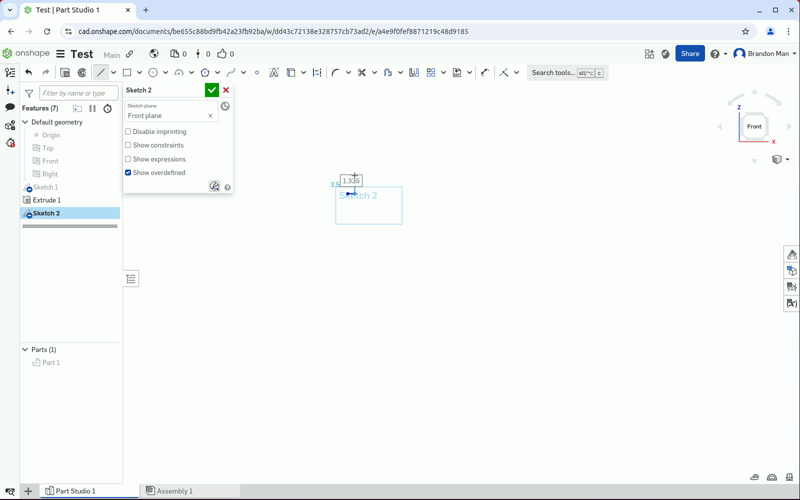
click(354, 175)
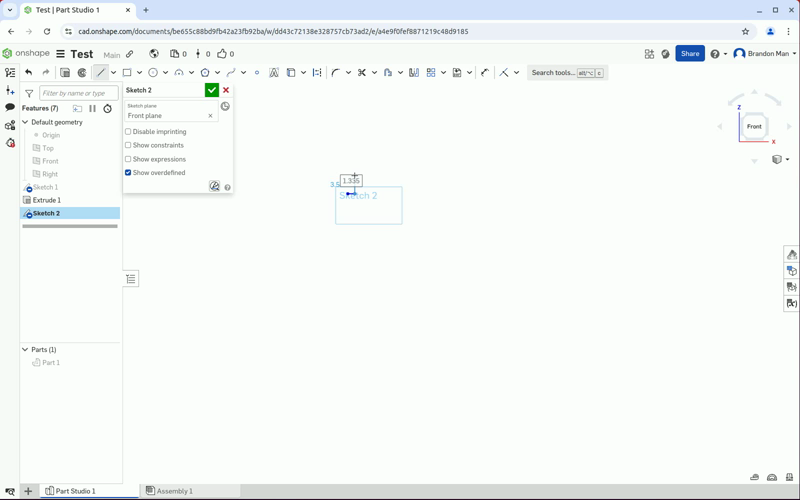
key_up(shift)
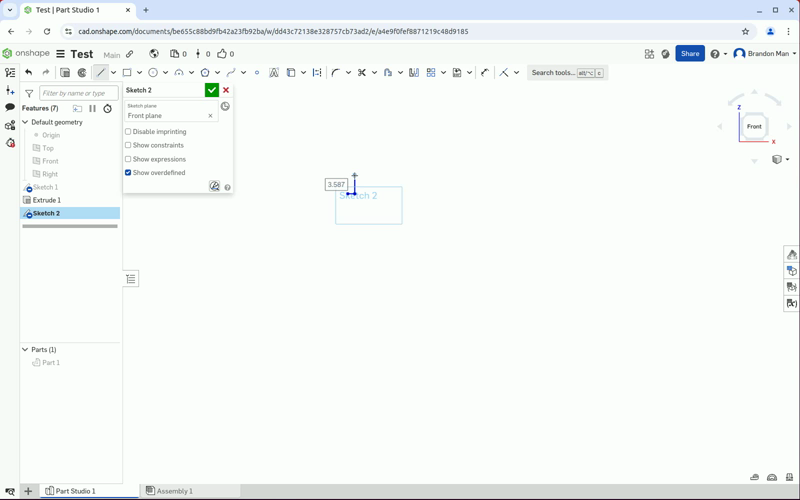
key_down(shift)
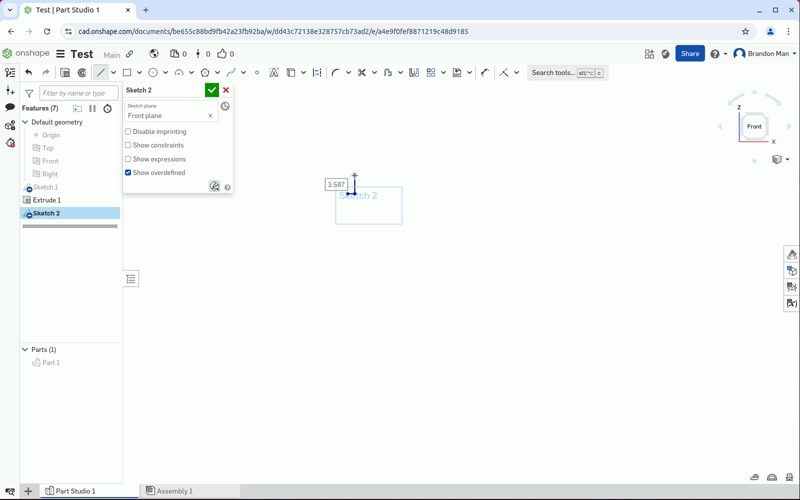
mouse_move(384, 175)
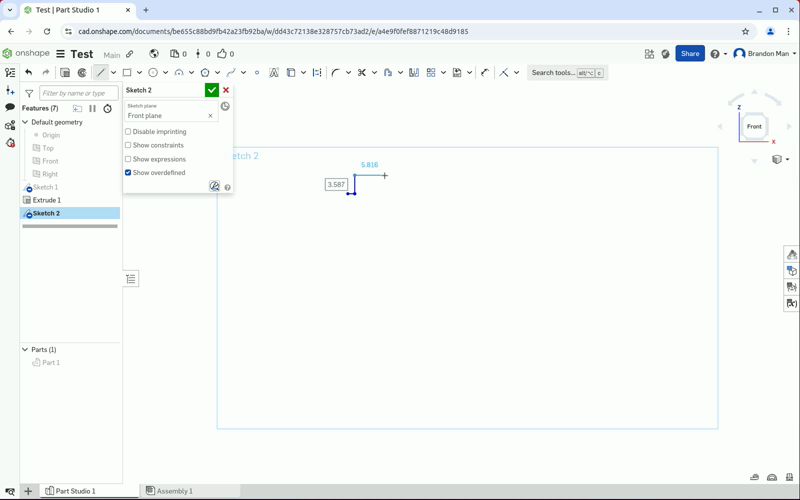
mouse_move(348, 175)
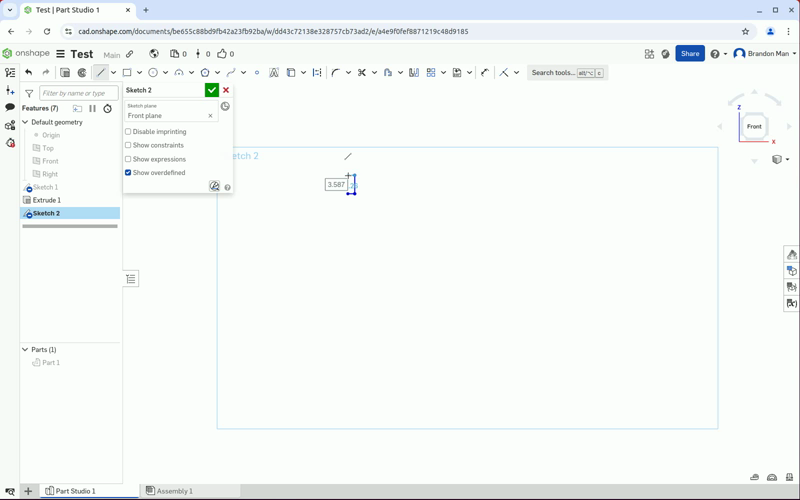
scroll(6)
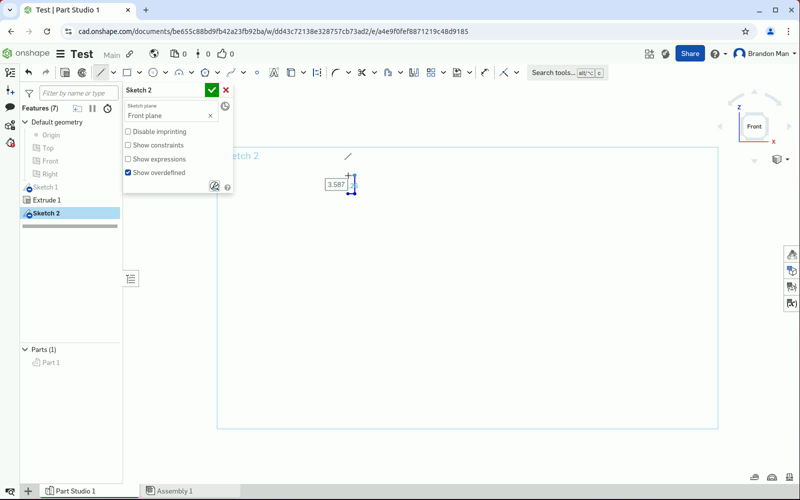
scroll(6)
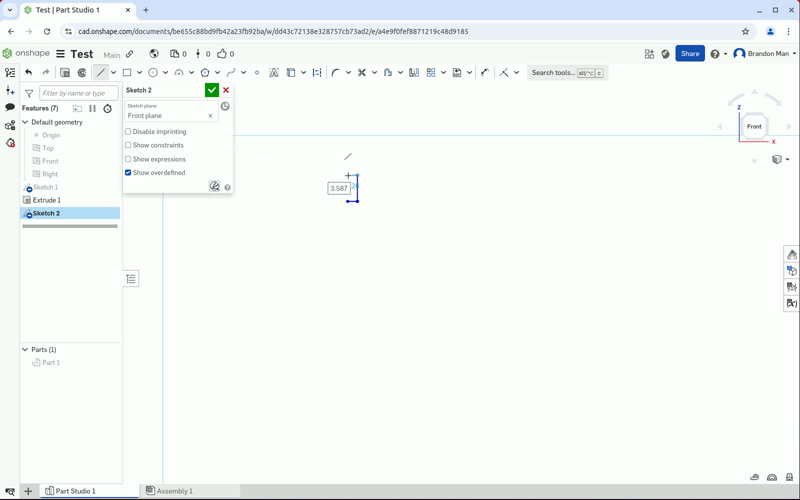
scroll(6)
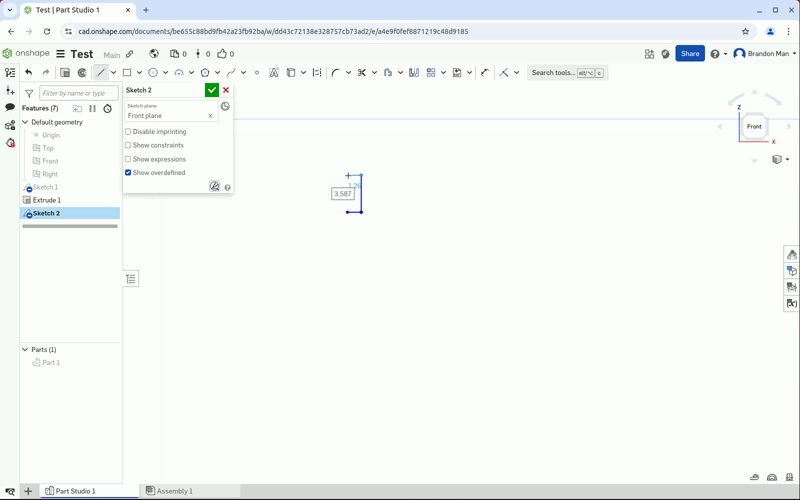
scroll(6)
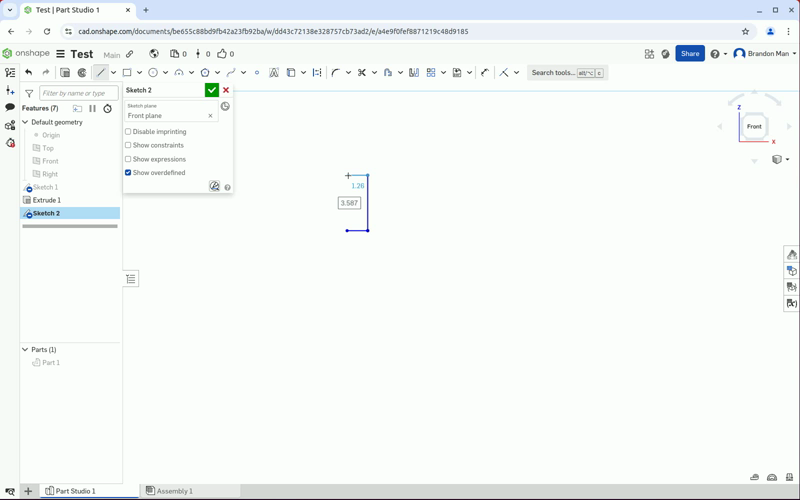
scroll(6)
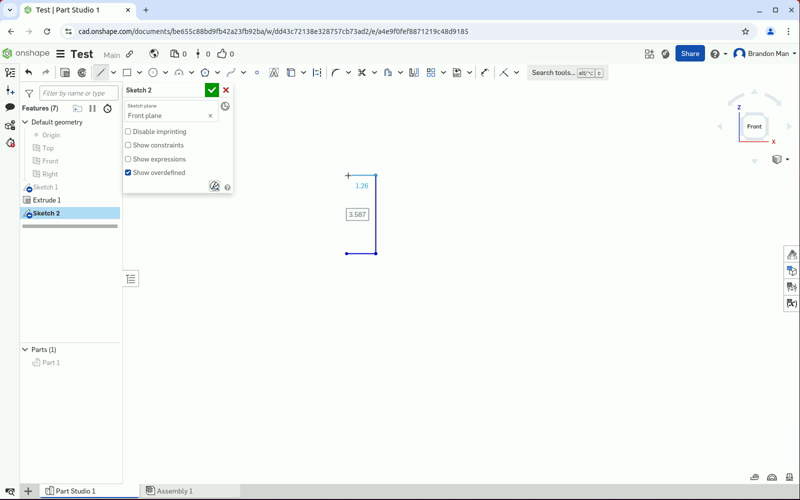
scroll(6)
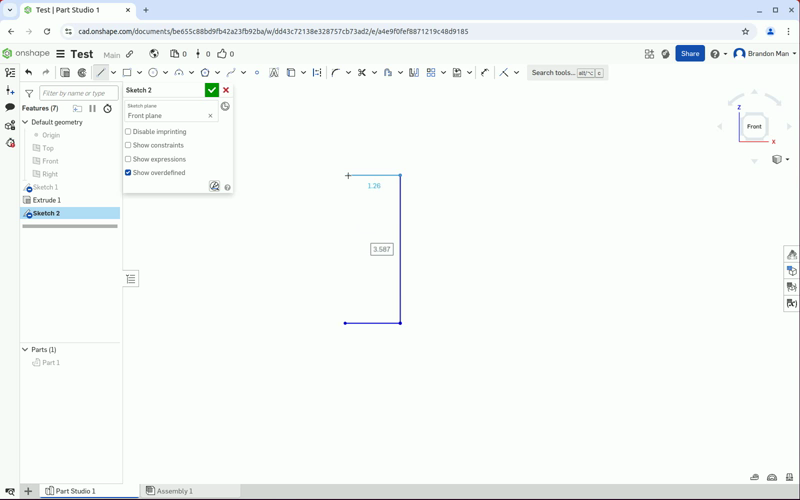
scroll(6)
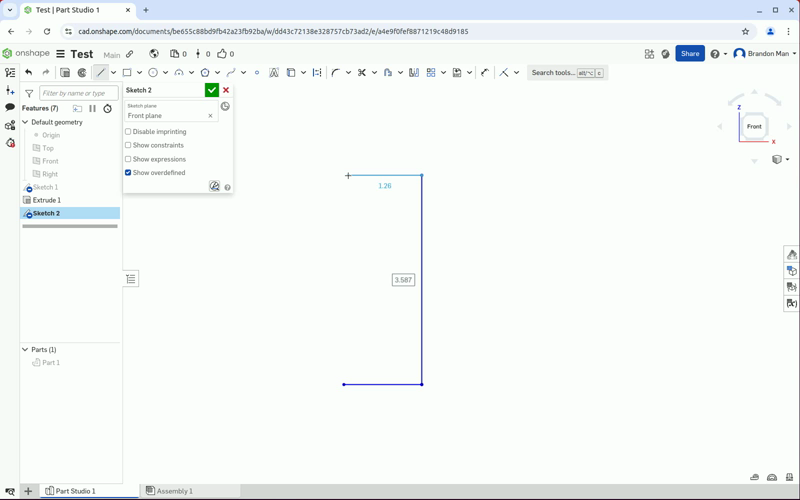
click(348, 175)
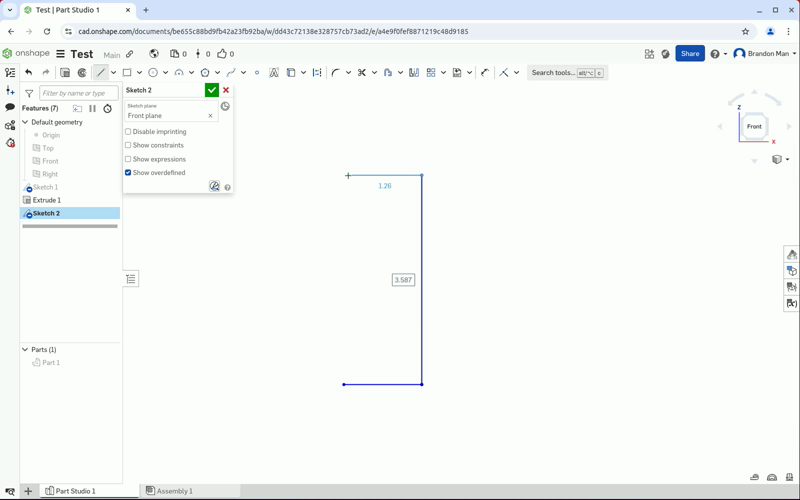
scroll(-6)
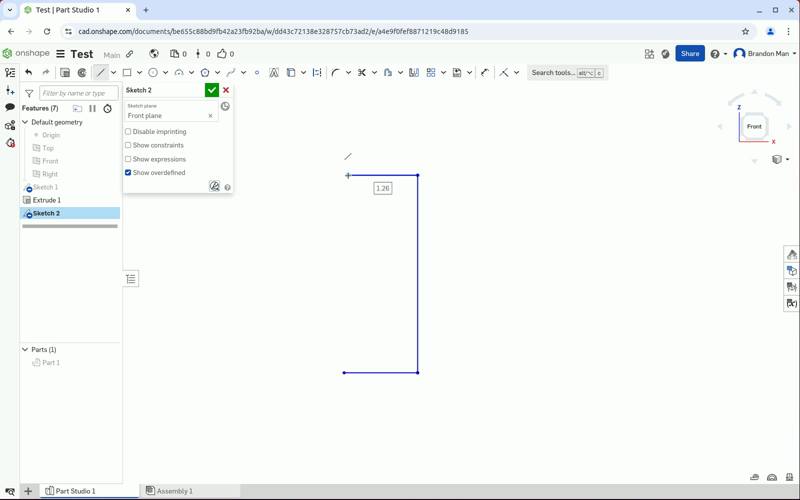
scroll(-6)
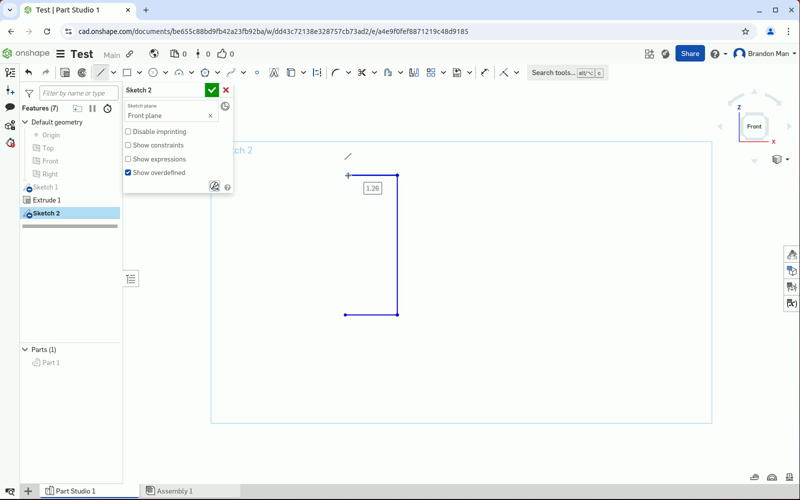
scroll(-6)
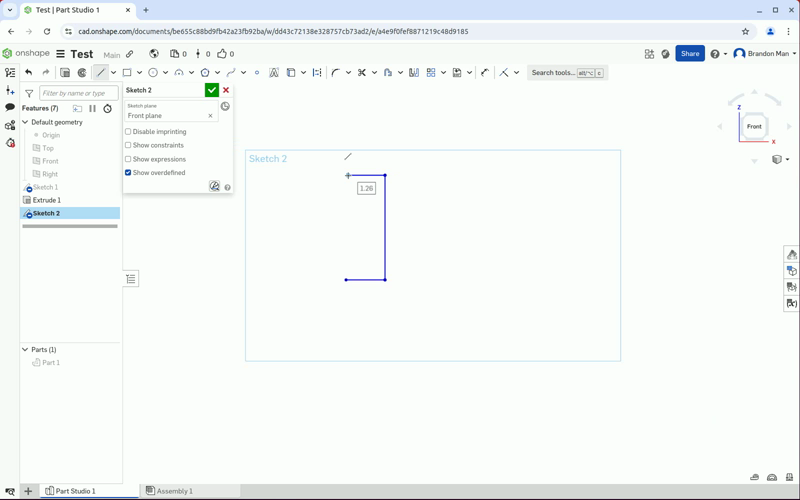
scroll(-6)
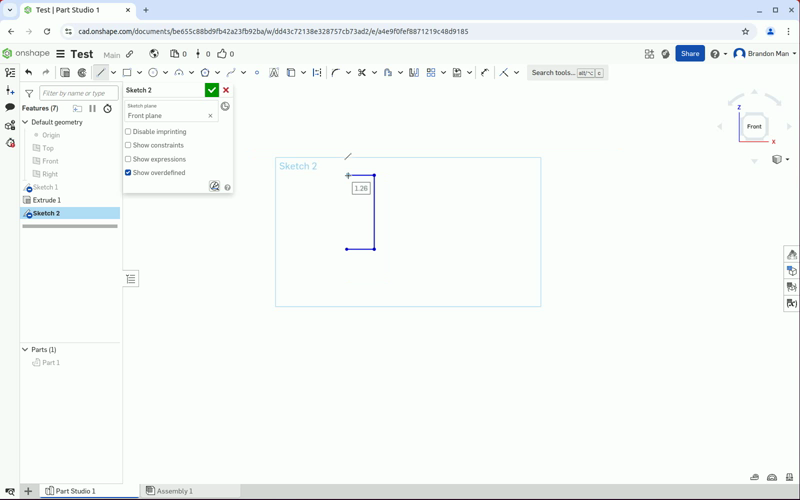
scroll(-6)
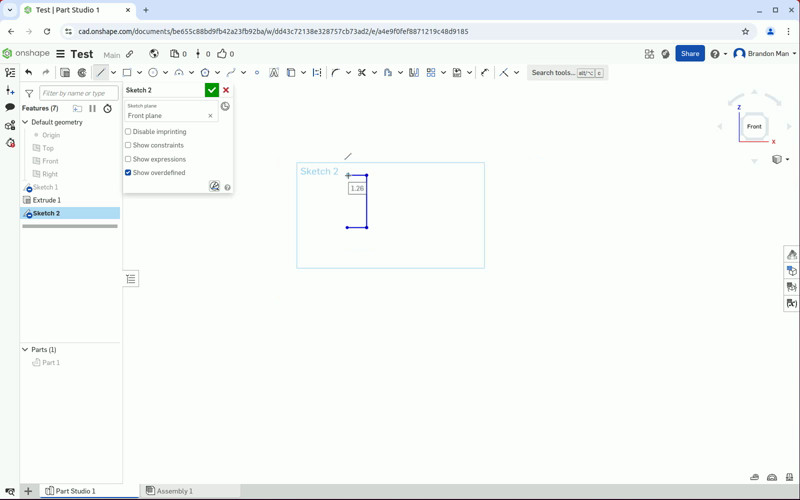
scroll(-6)
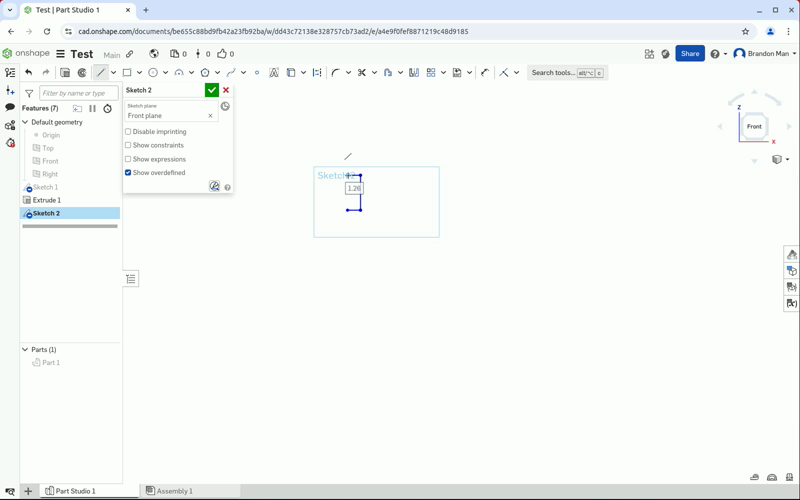
scroll(-6)
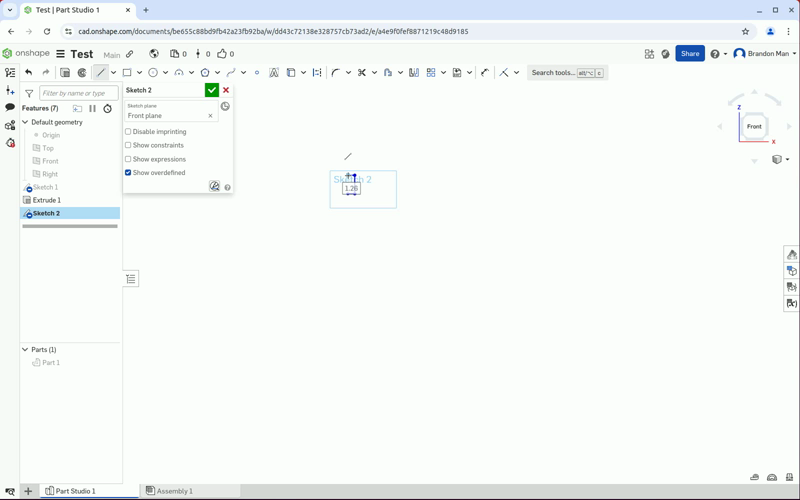
key_up(shift)
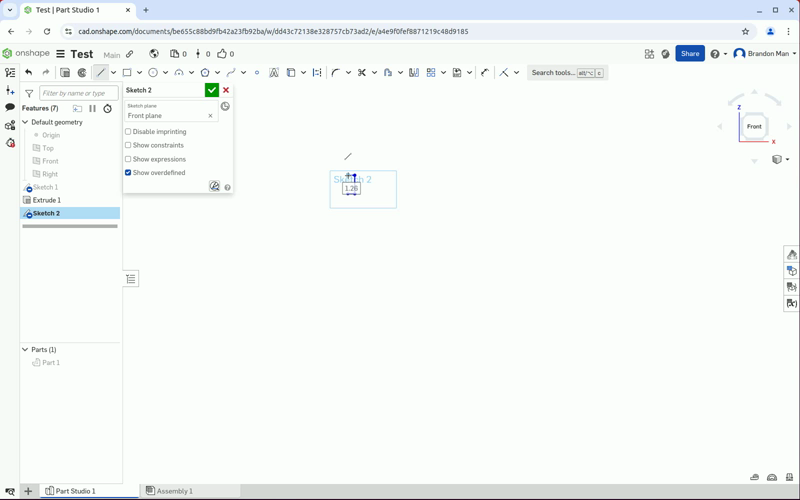
mouse_move(378, 175)
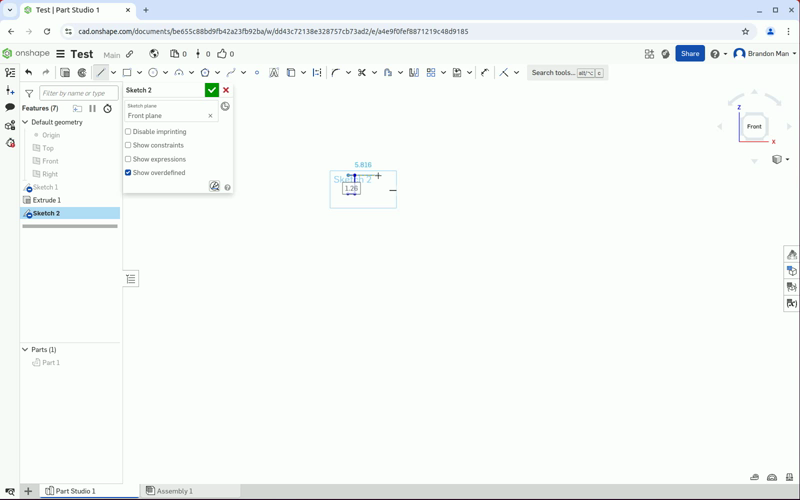
key_down(shift)
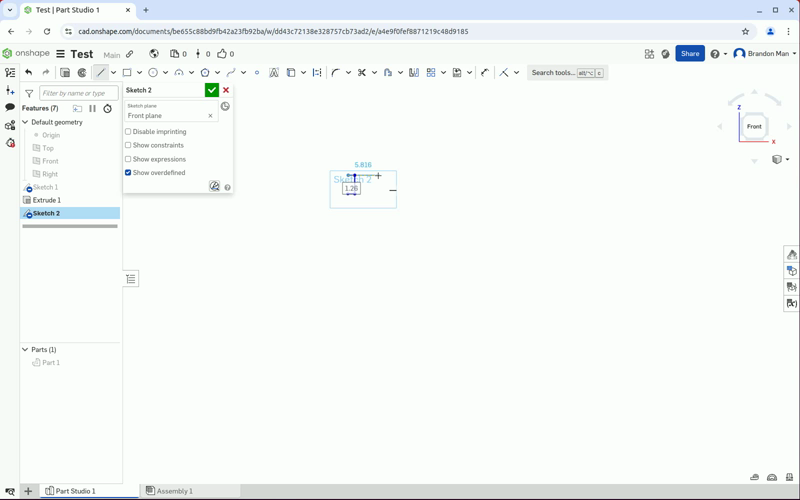
mouse_move(348, 193)
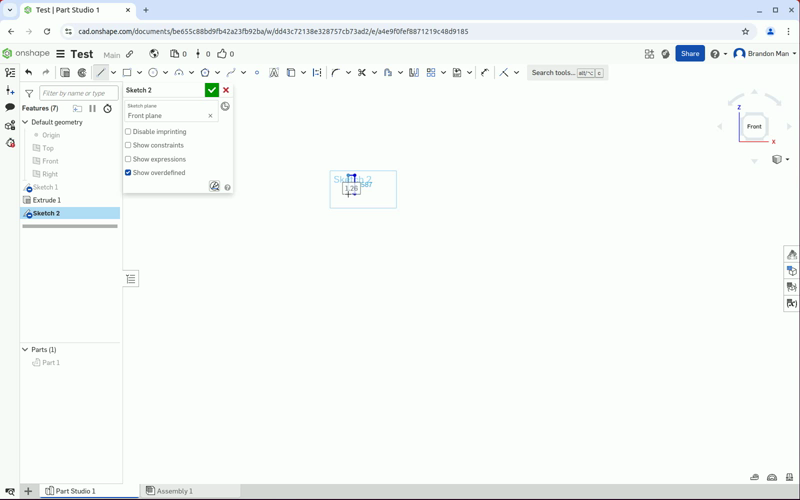
key_up(shift)
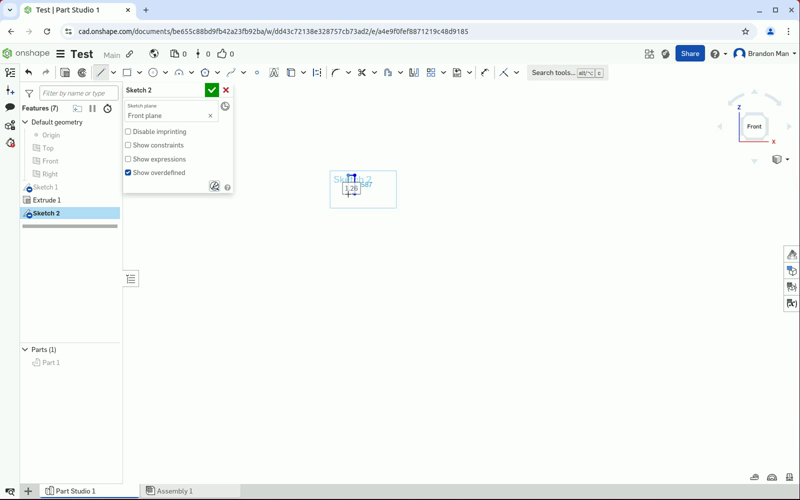
click(348, 193)
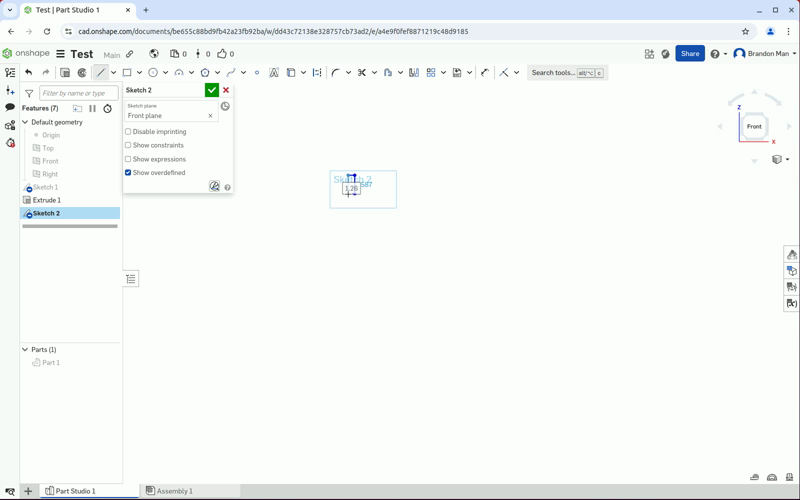
key(esc)
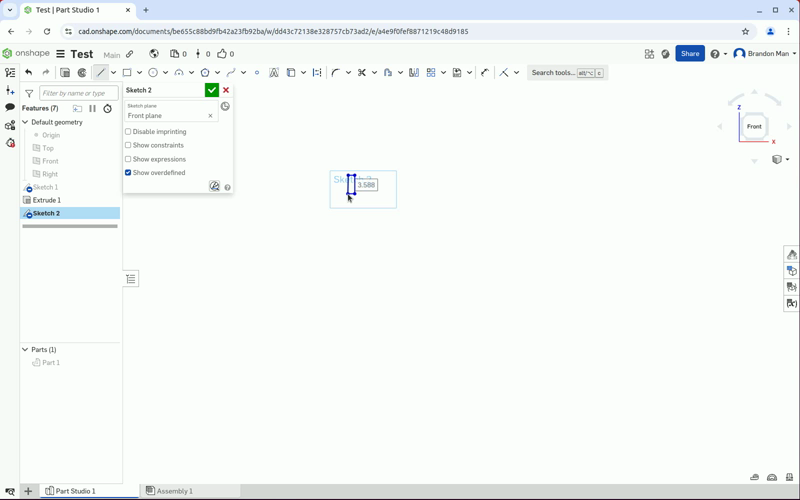
mouse_move(352, 175)
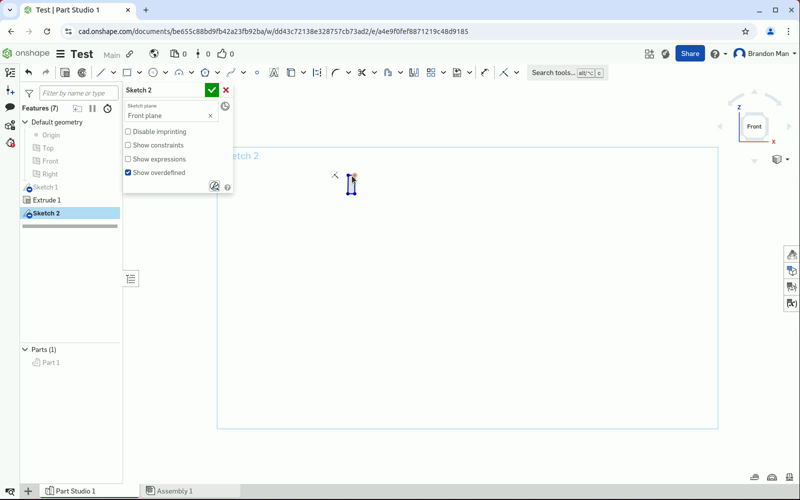
scroll(6)
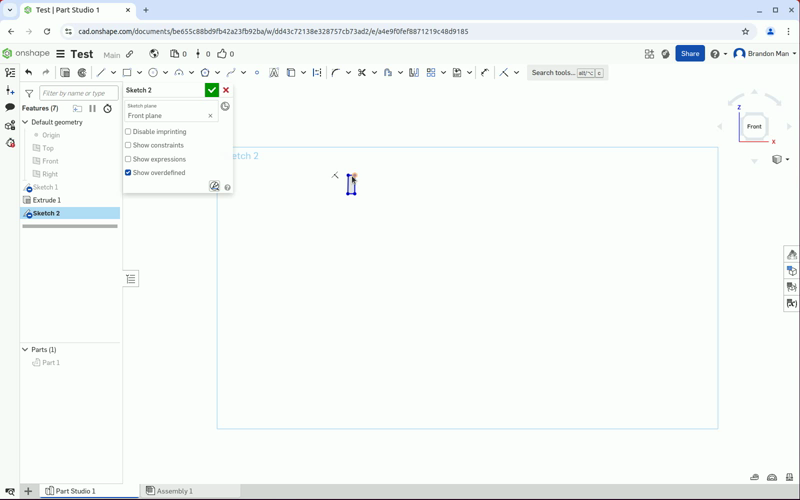
scroll(6)
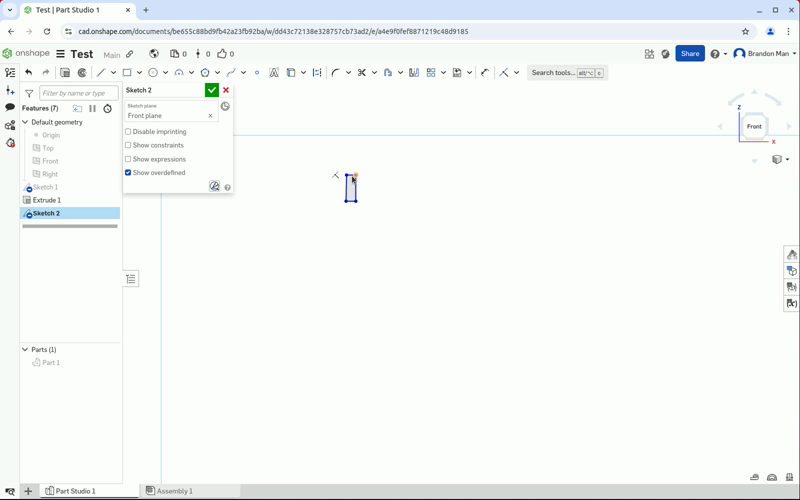
scroll(6)
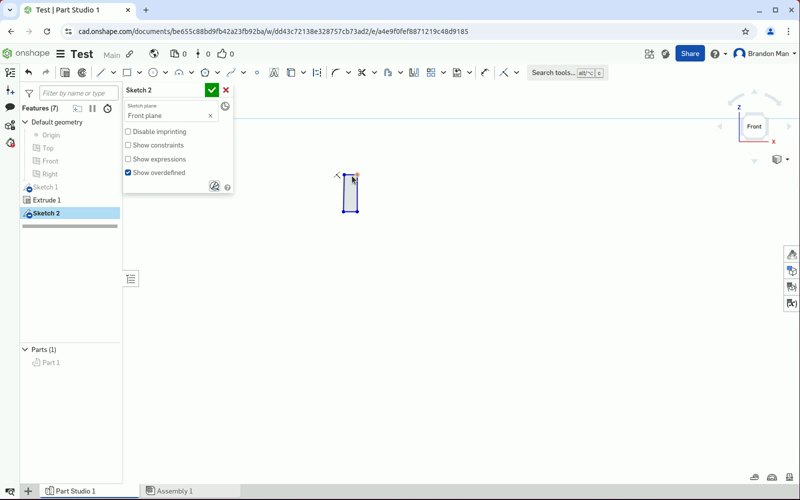
scroll(6)
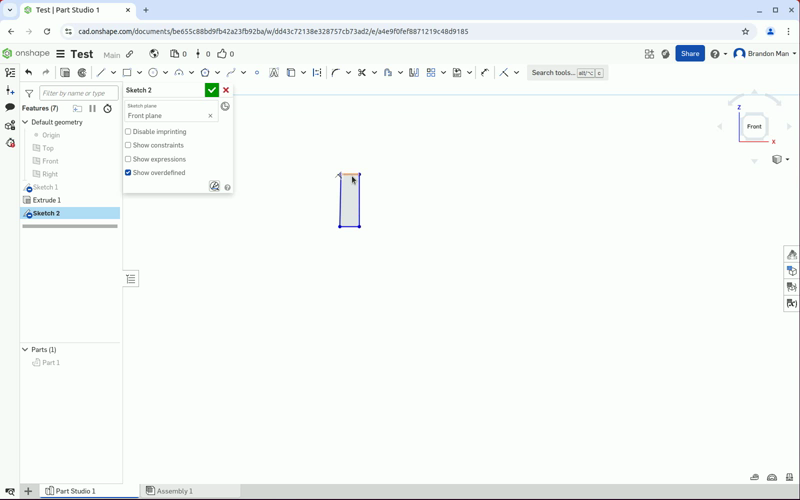
scroll(6)
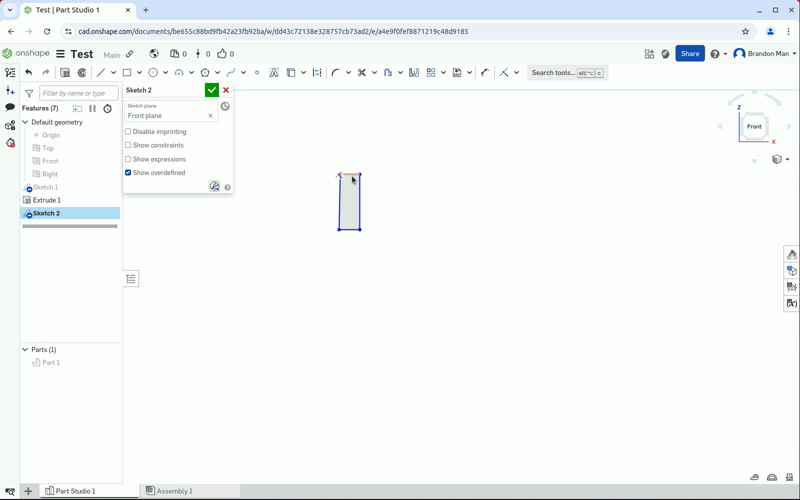
scroll(6)
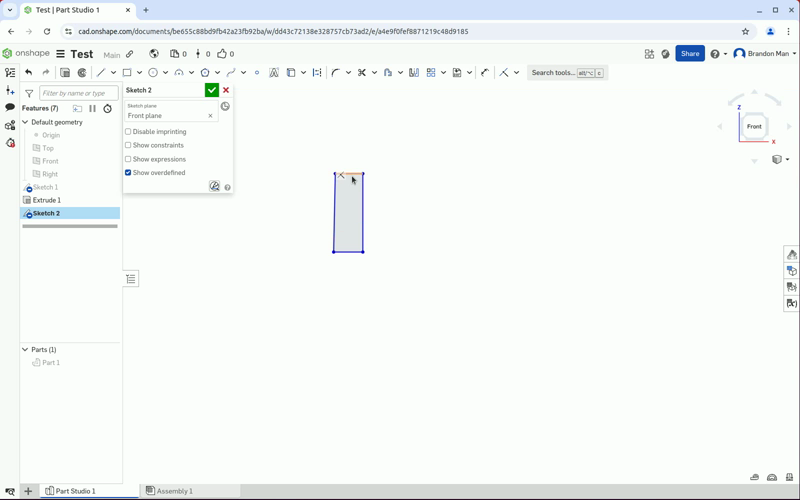
scroll(6)
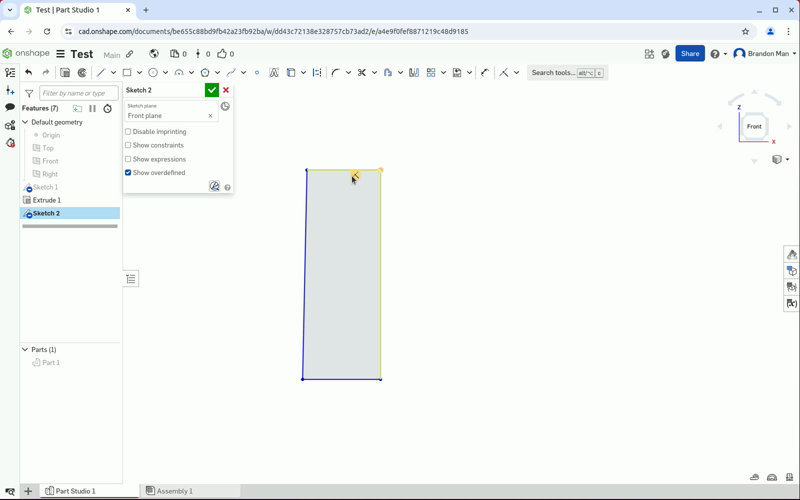
click(352, 175)
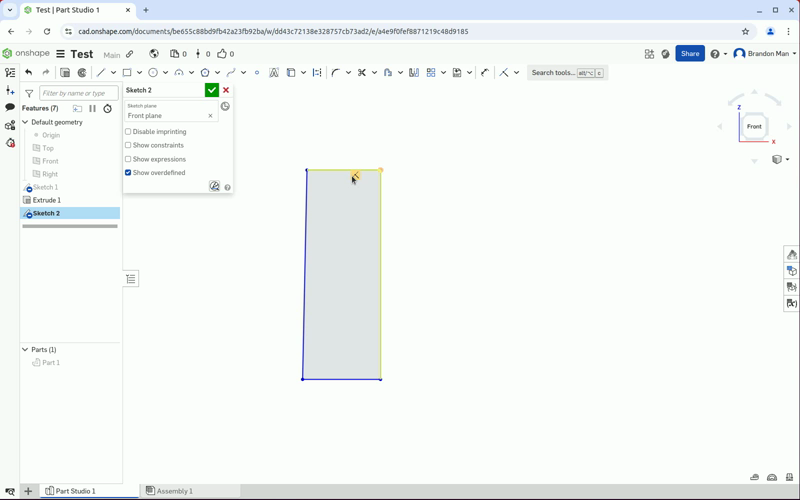
scroll(-6)
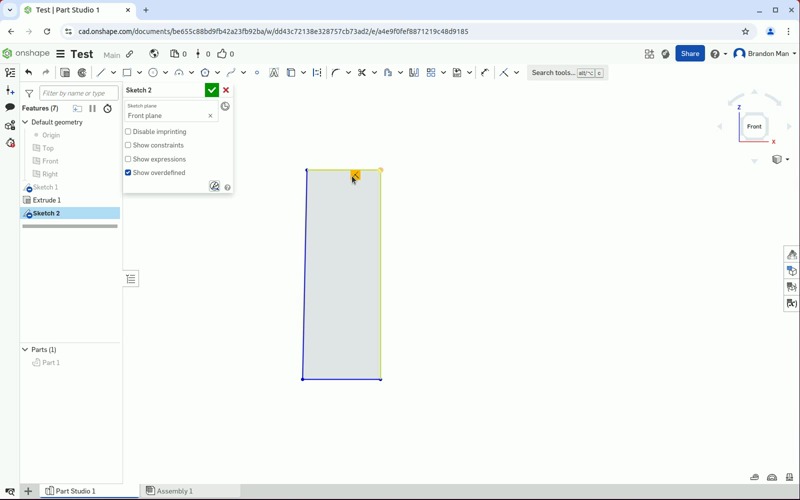
scroll(-6)
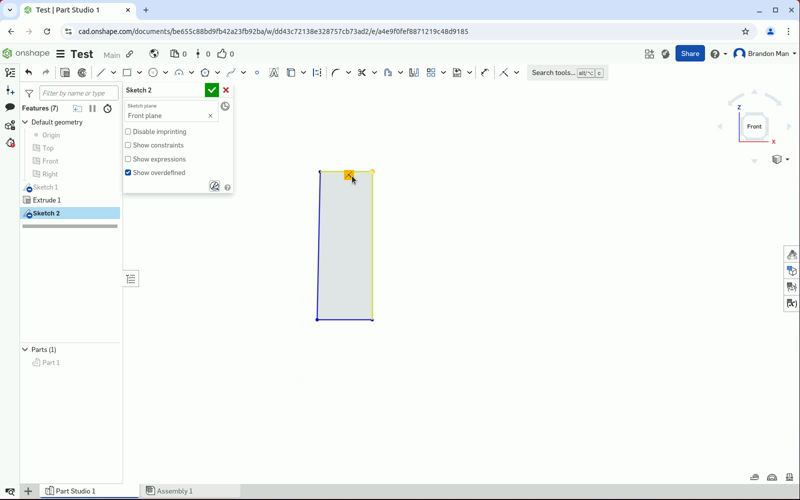
scroll(-6)
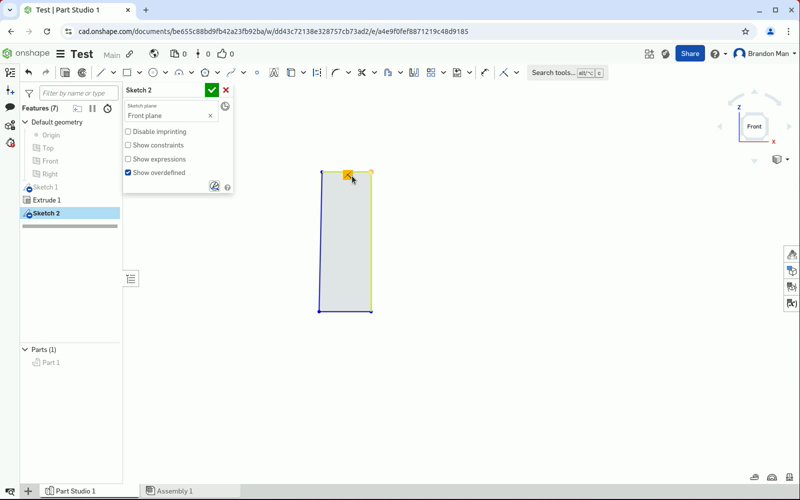
scroll(-6)
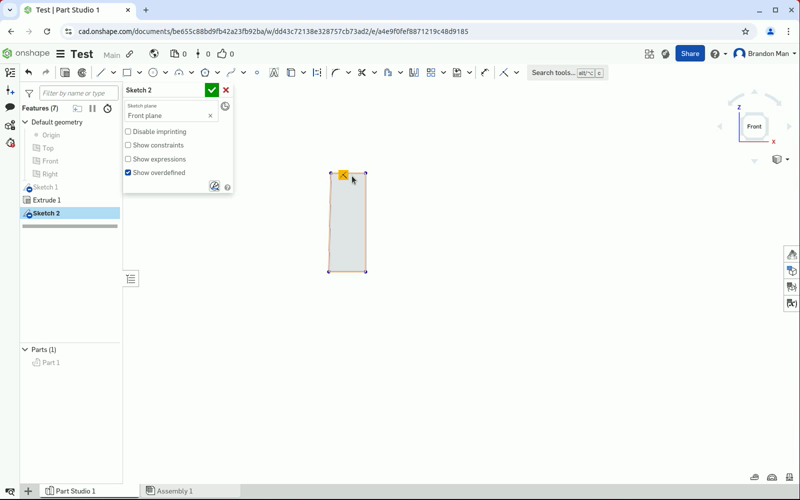
scroll(-6)
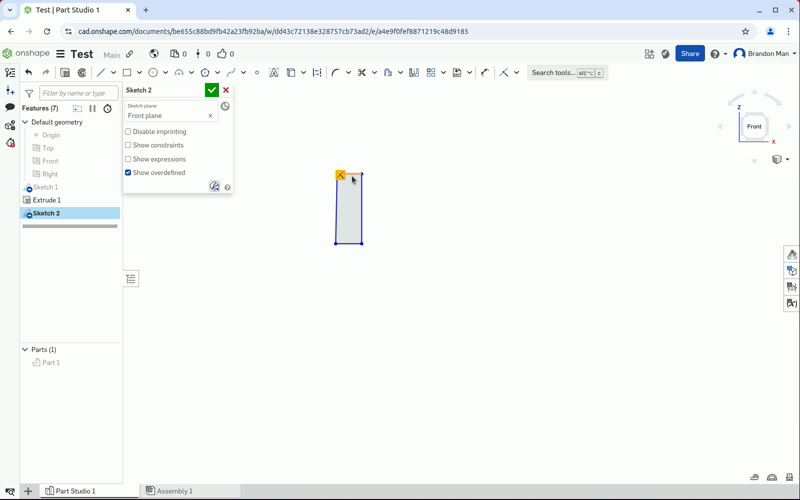
scroll(-6)
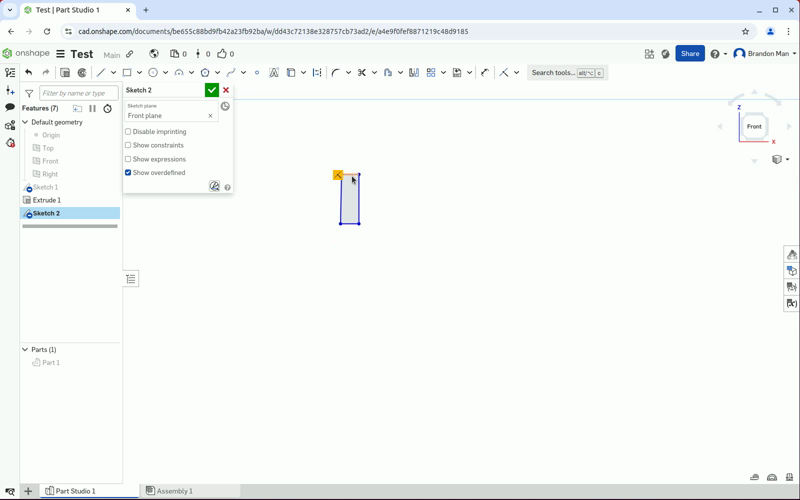
scroll(-6)
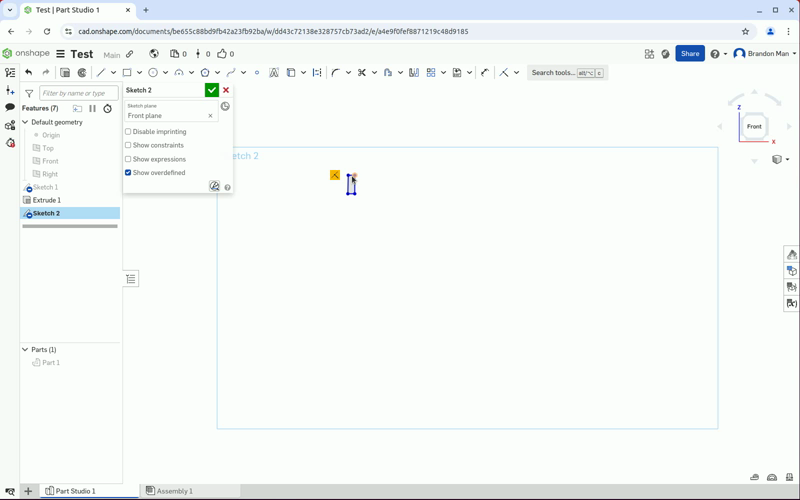
mouse_move(73, 352)
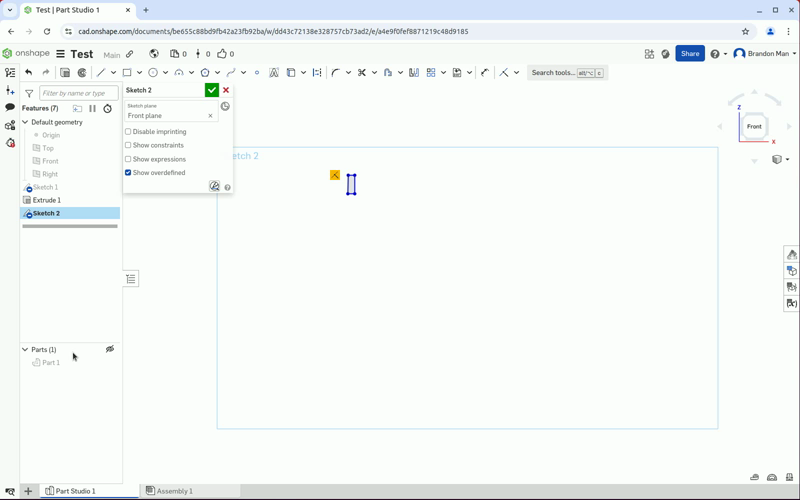
key(shift+y)
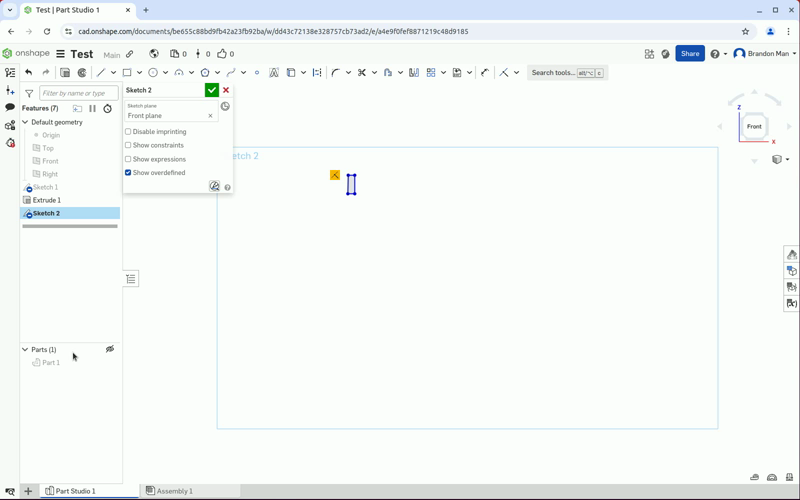
key(shift+e)
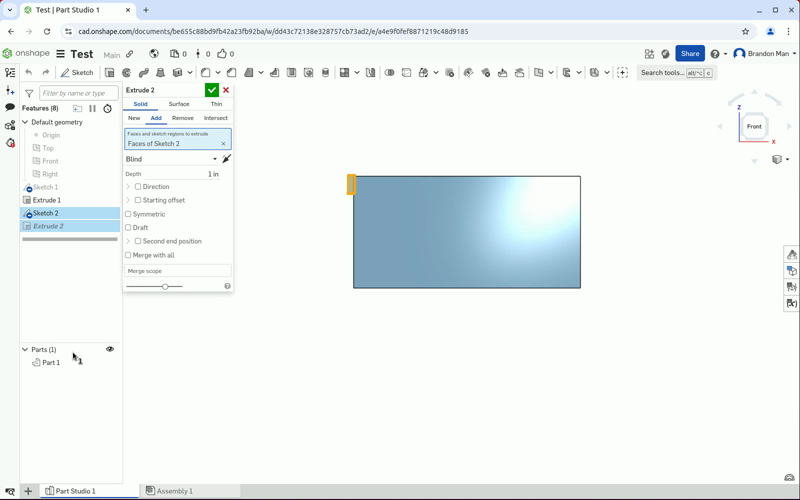
mouse_move(143, 106)
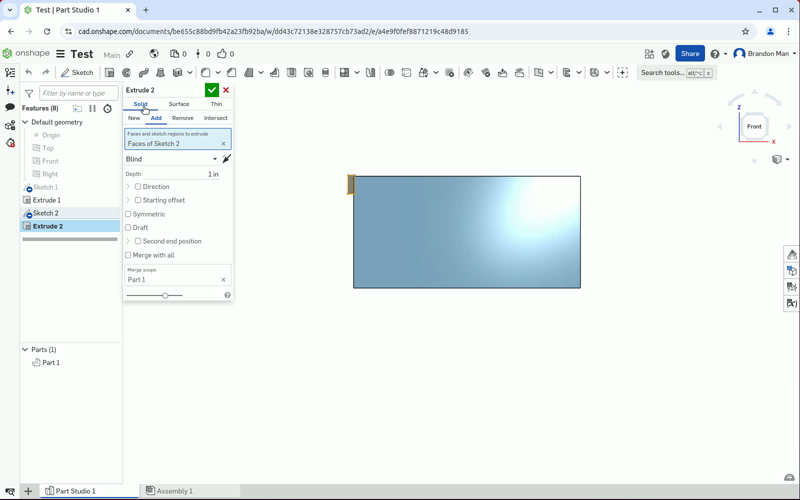
click(143, 106)
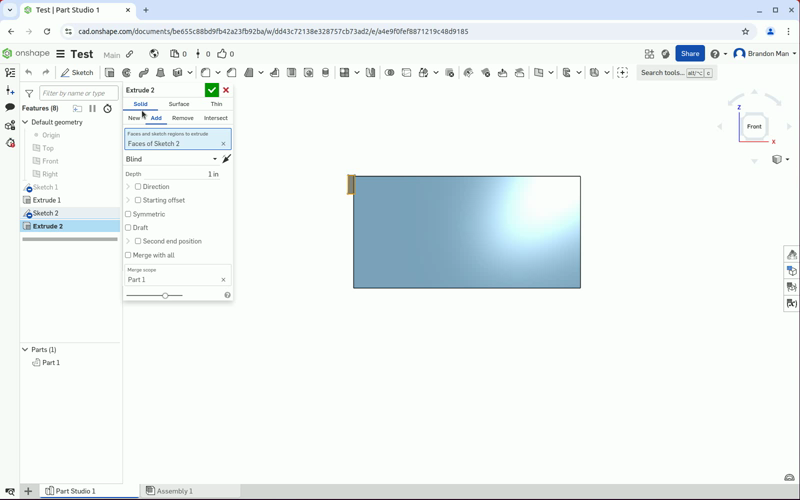
mouse_move(137, 120)
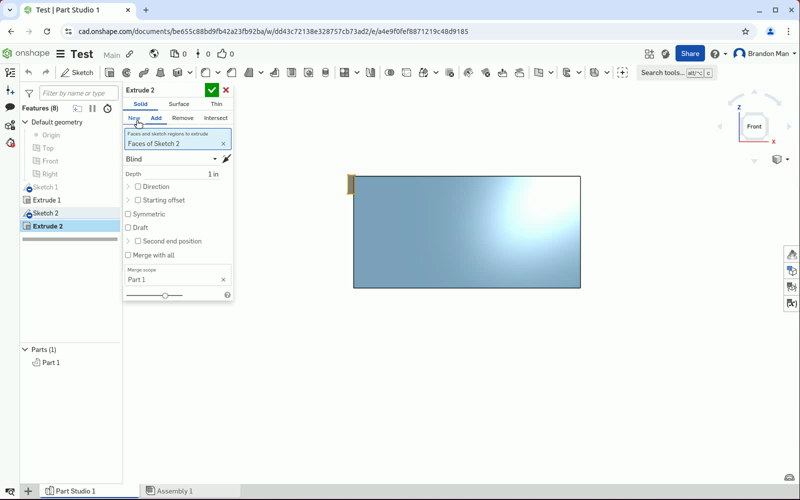
click(137, 120)
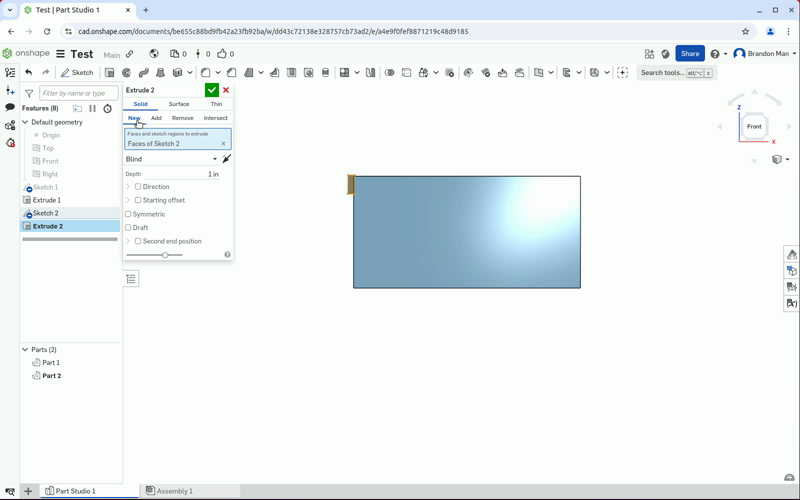
key(tab, 4)
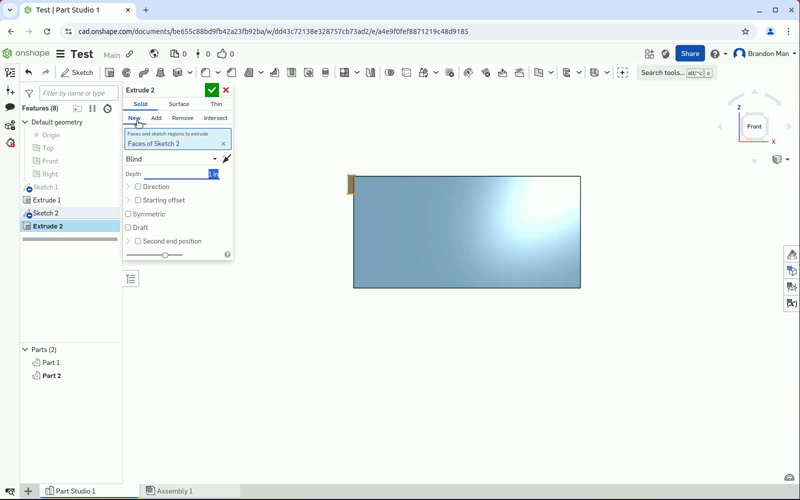
text(22.627)
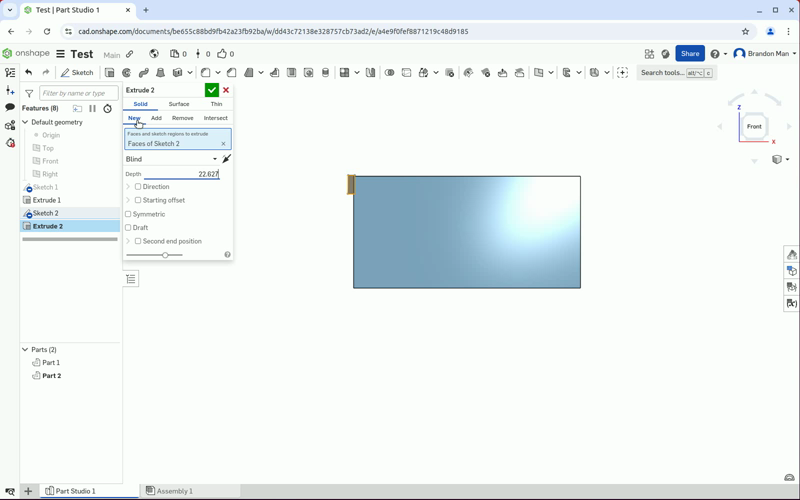
key(enter)
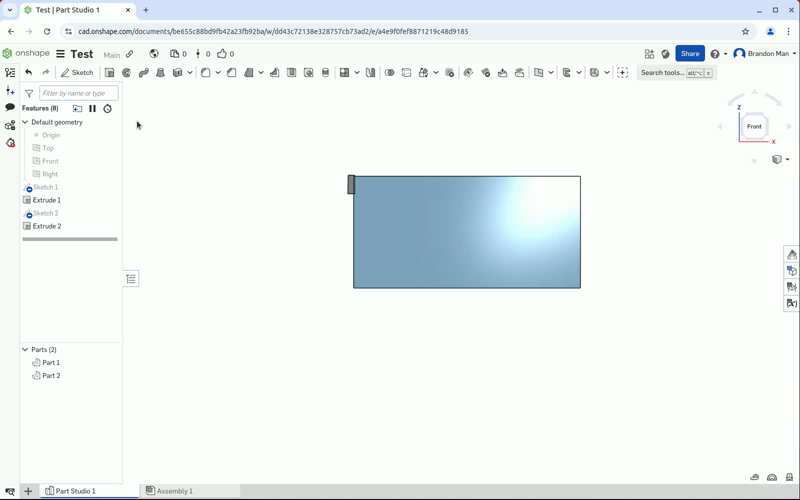
key(shift+h)
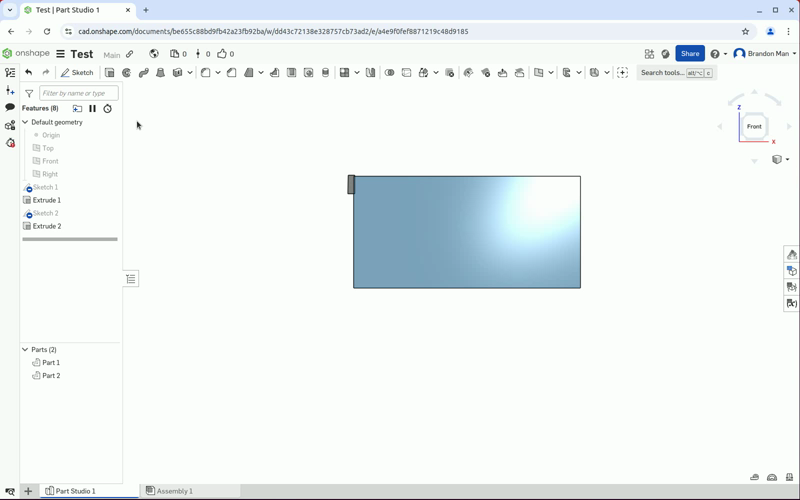
key(shift+h)
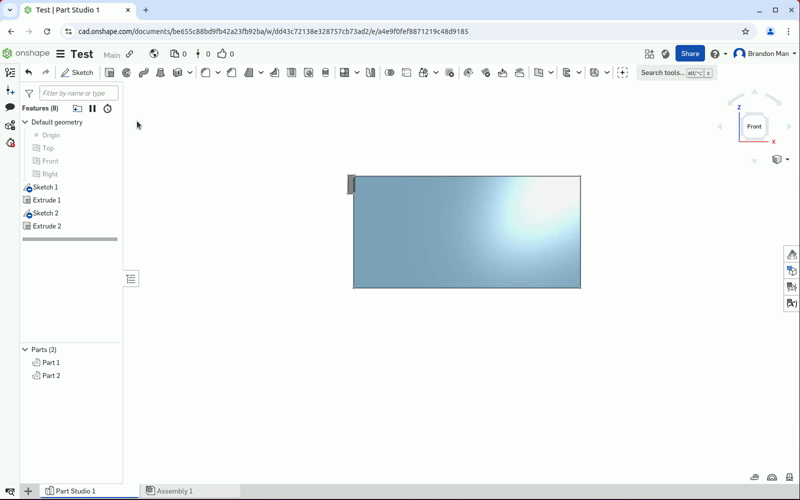
key(shift+7)
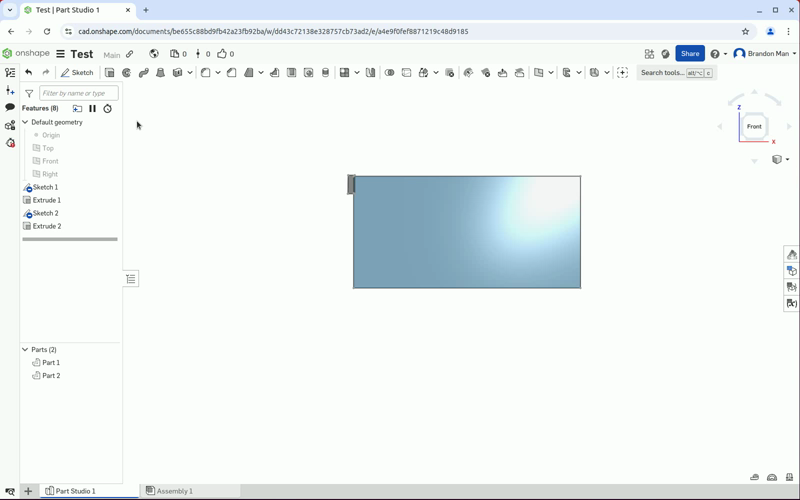
key(left, 2)
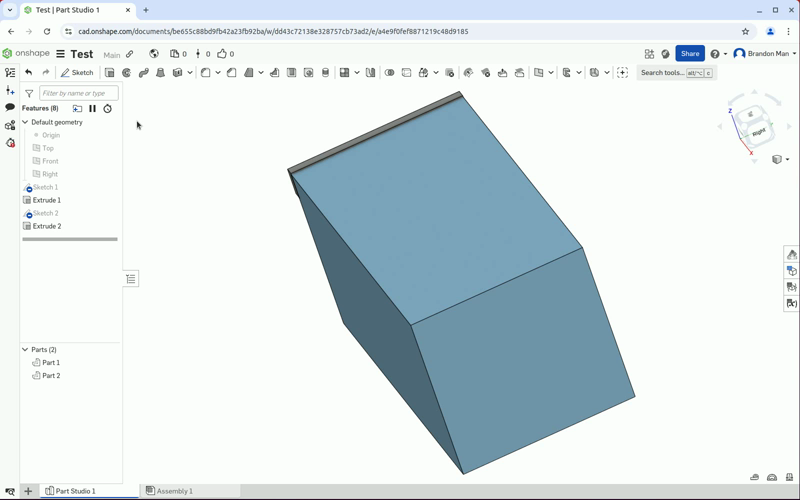
key(down, 2)
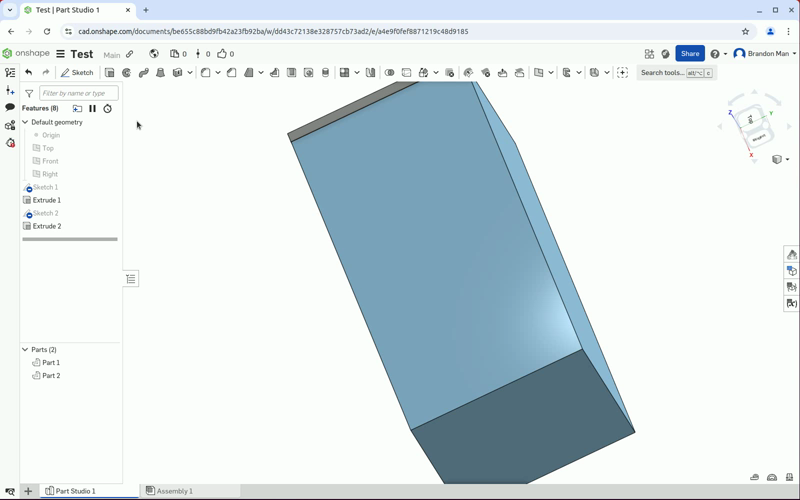
key(up, 2)
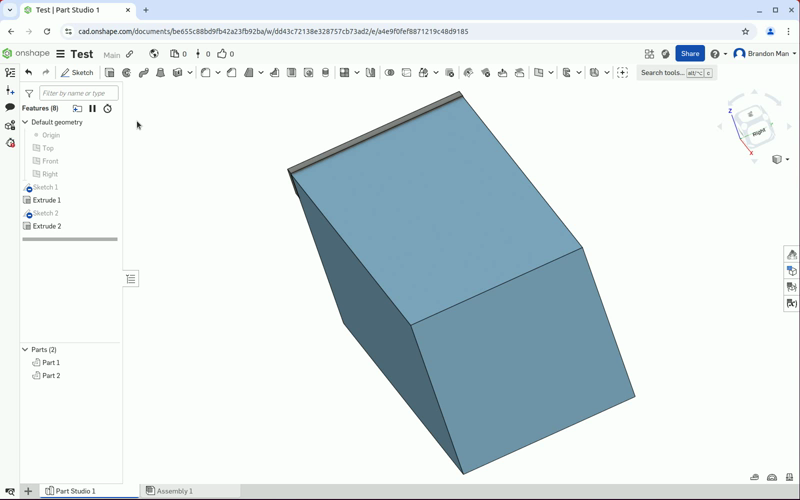
key(right, 2)
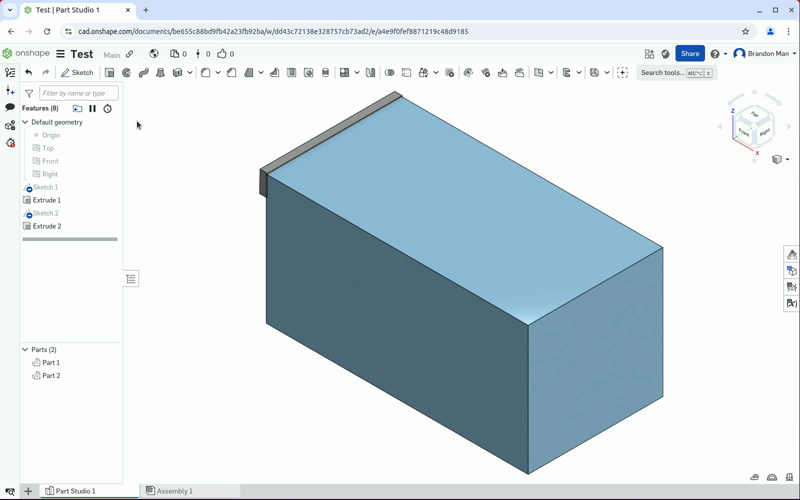
mouse_move(73, 189)
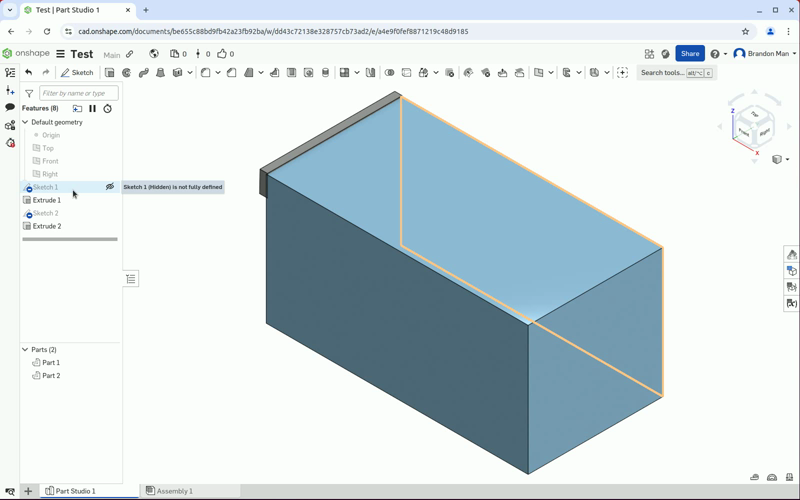
click(73, 189)